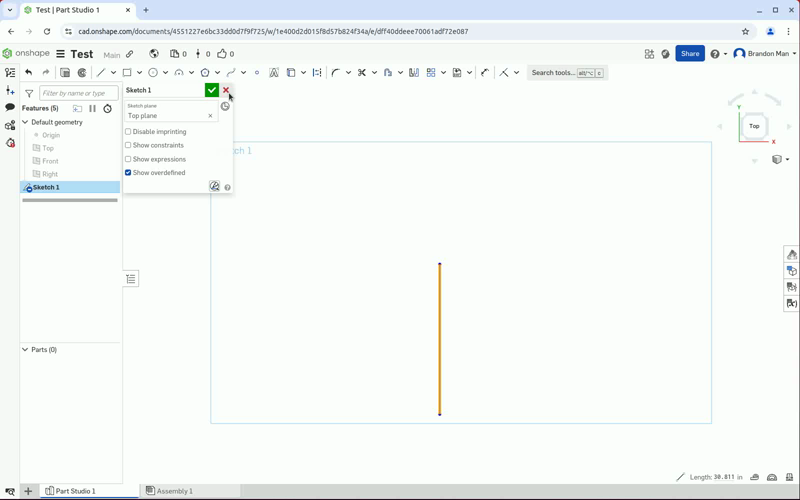
key(shift+h)
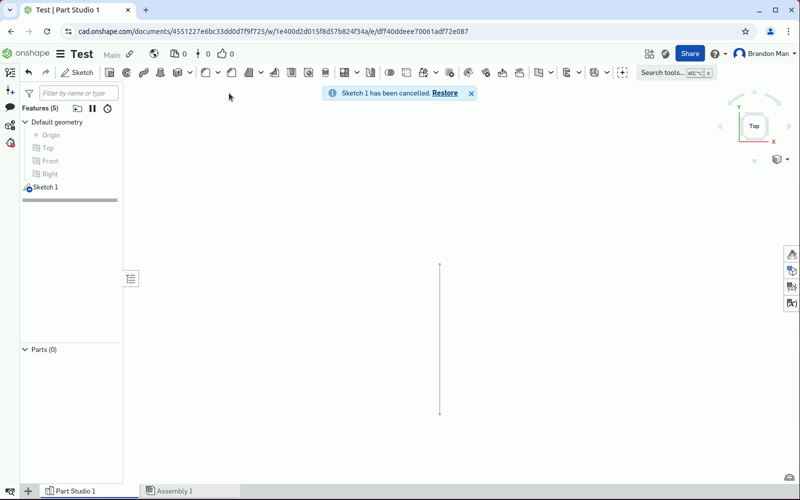
mouse_move(73, 352)
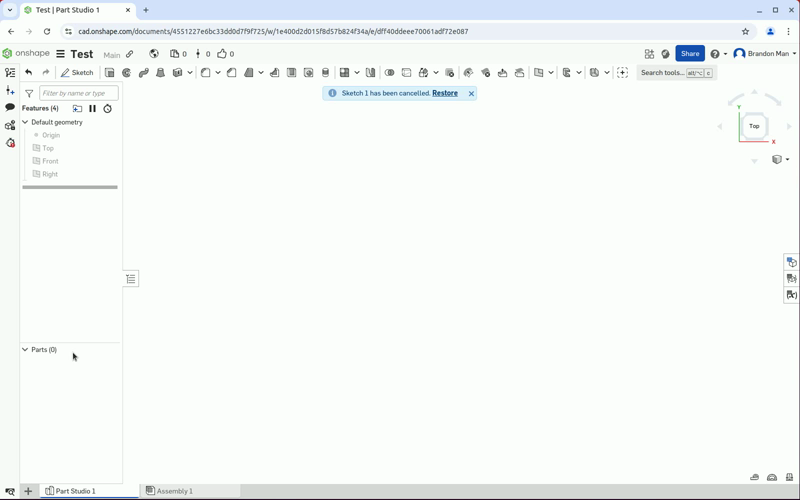
key(y)
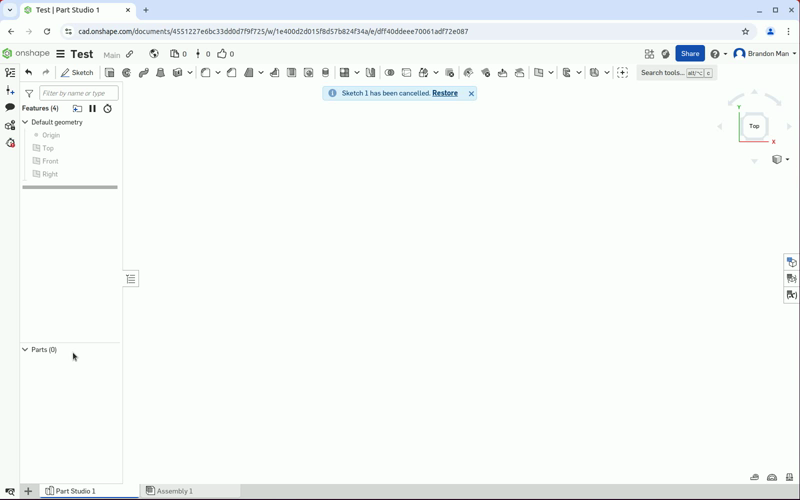
key(shift+p)
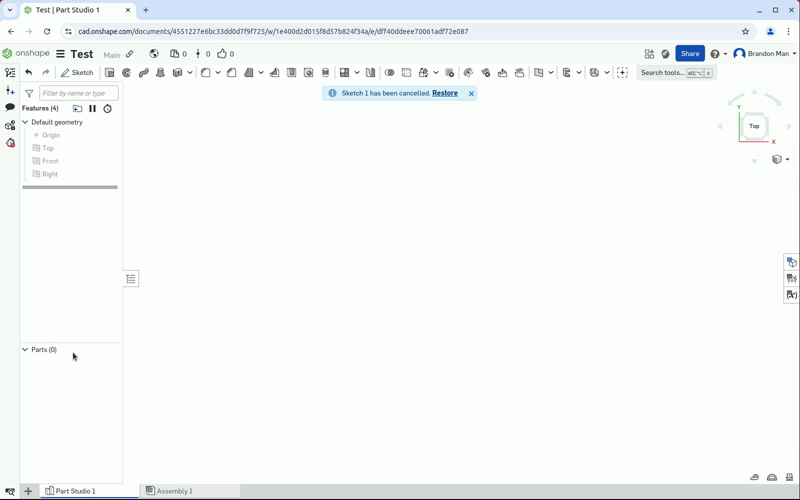
key(space)
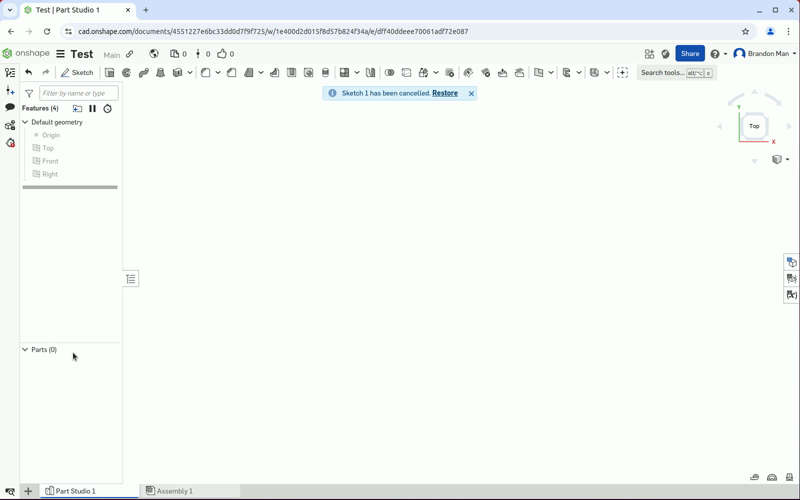
key_down(shift)
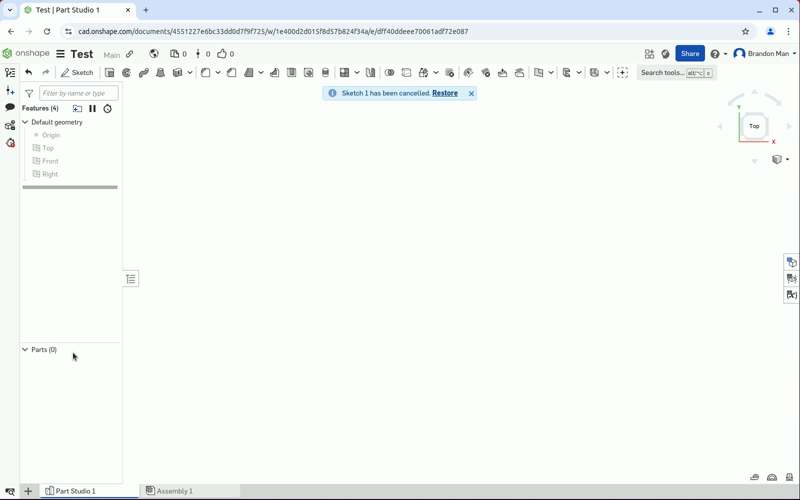
key(up)
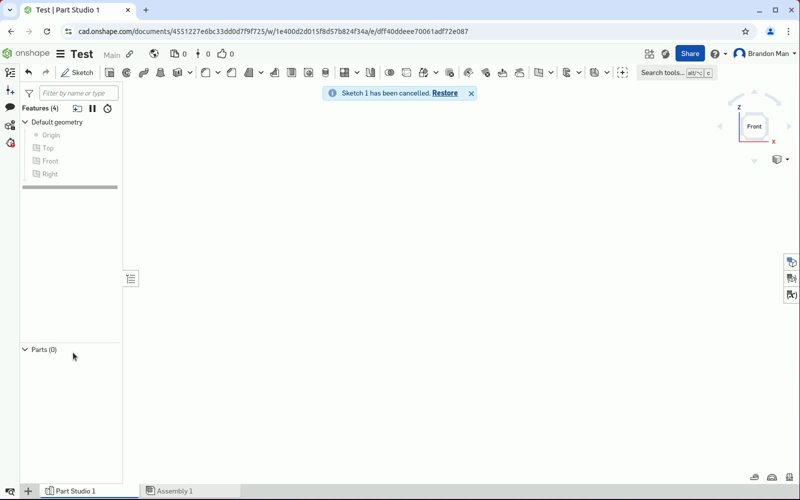
key_up(shift)
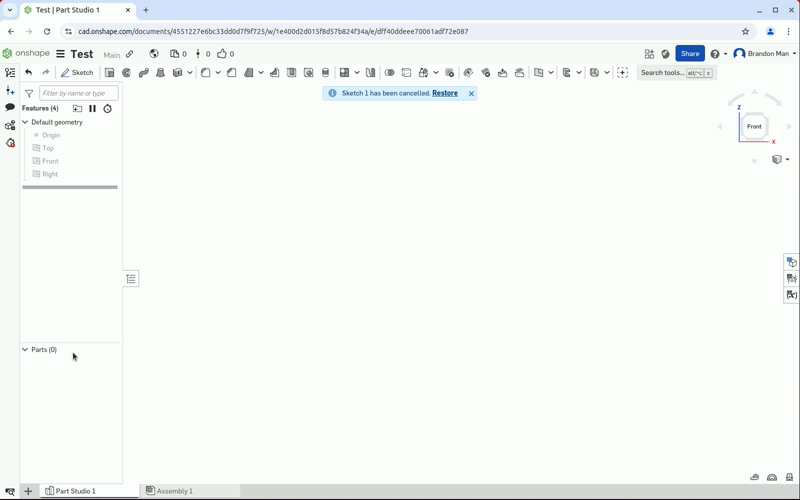
mouse_move(73, 352)
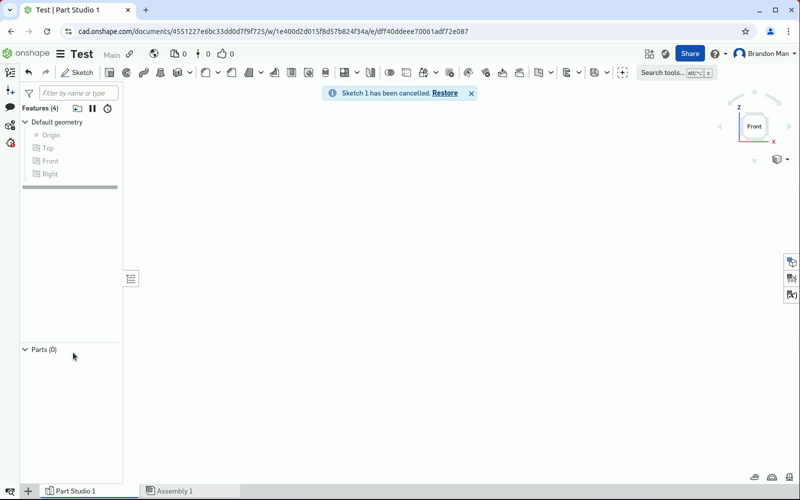
key(shift+y)
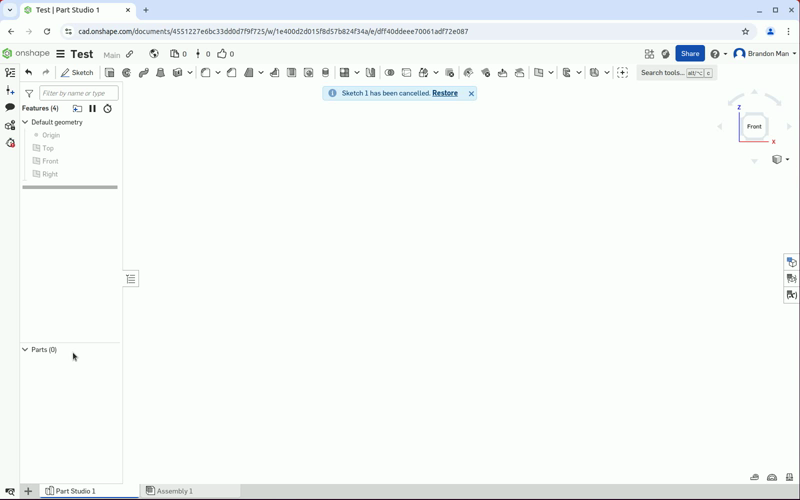
key(shift+s)
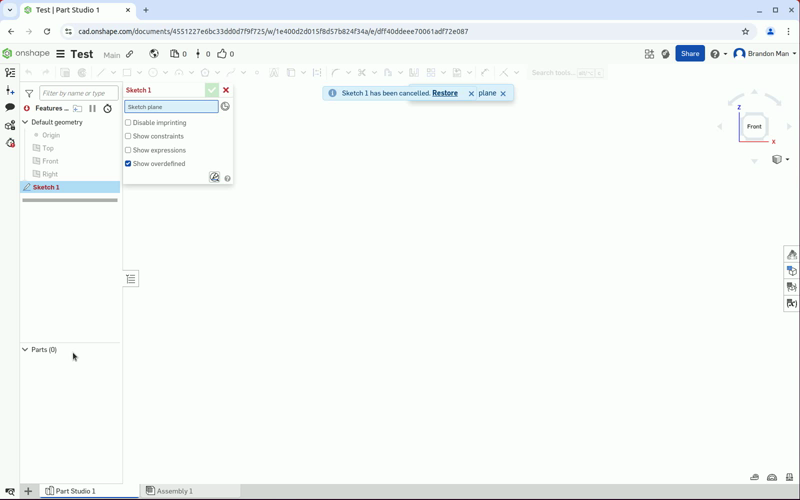
mouse_move(73, 163)
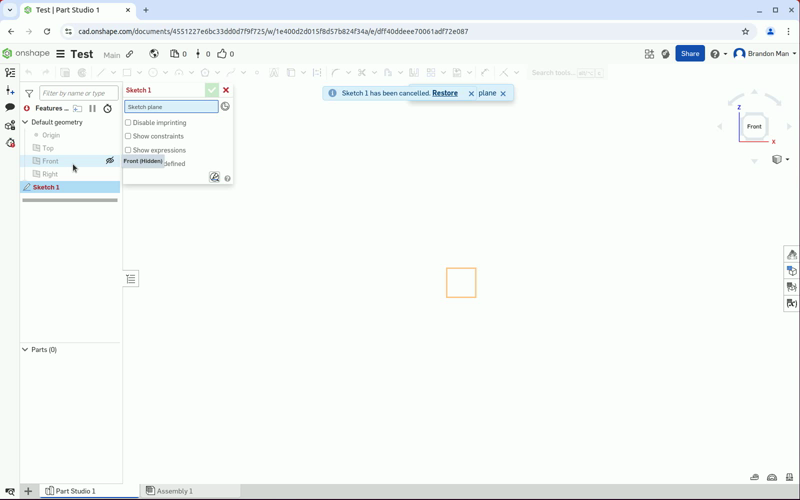
click(73, 163)
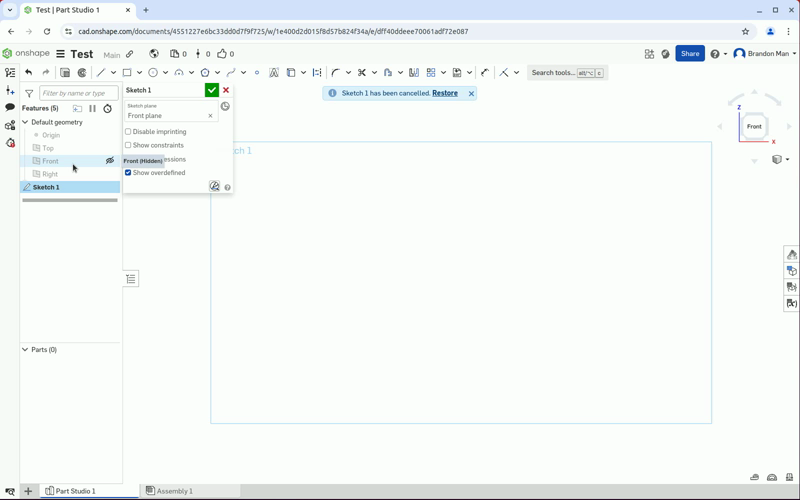
mouse_move(73, 352)
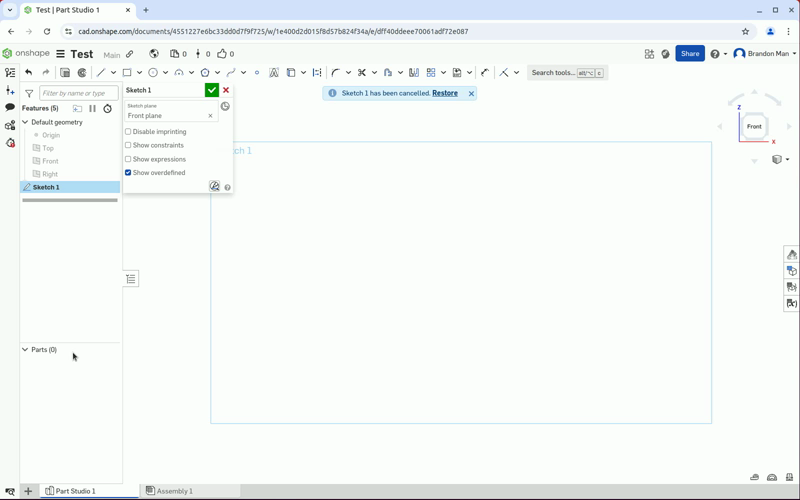
key(y)
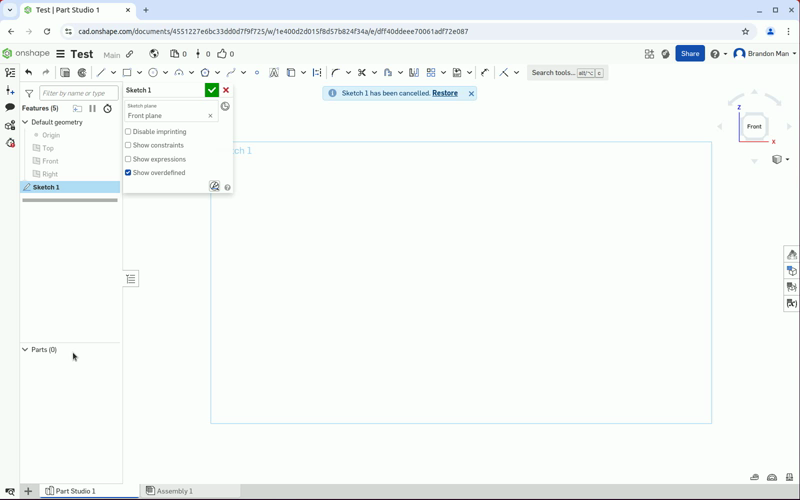
key(l)
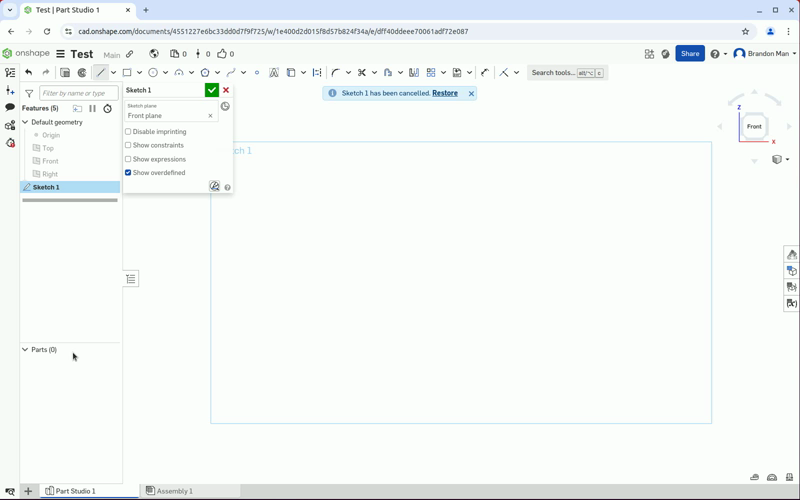
key_down(shift)
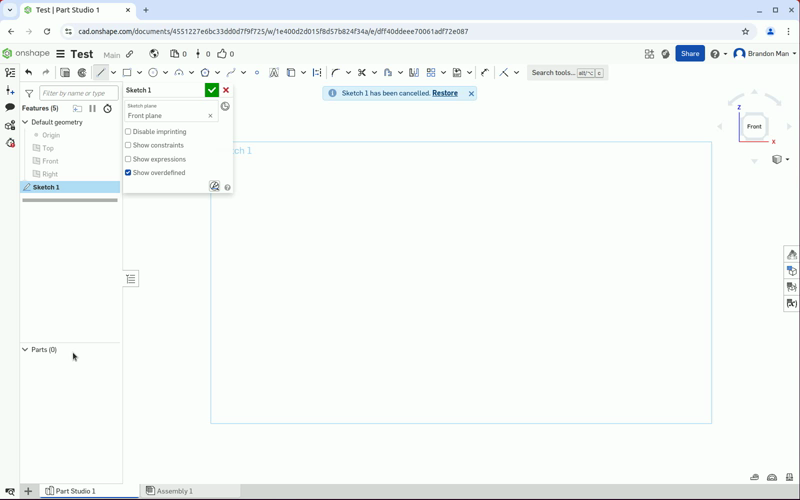
mouse_move(460, 282)
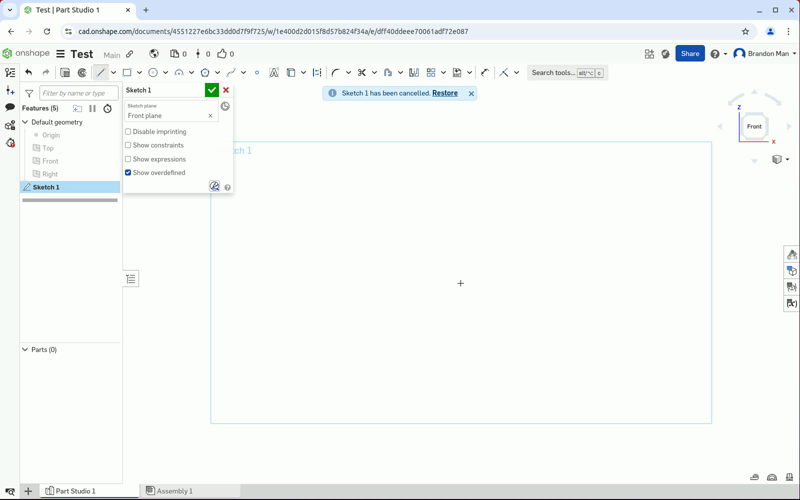
click(460, 282)
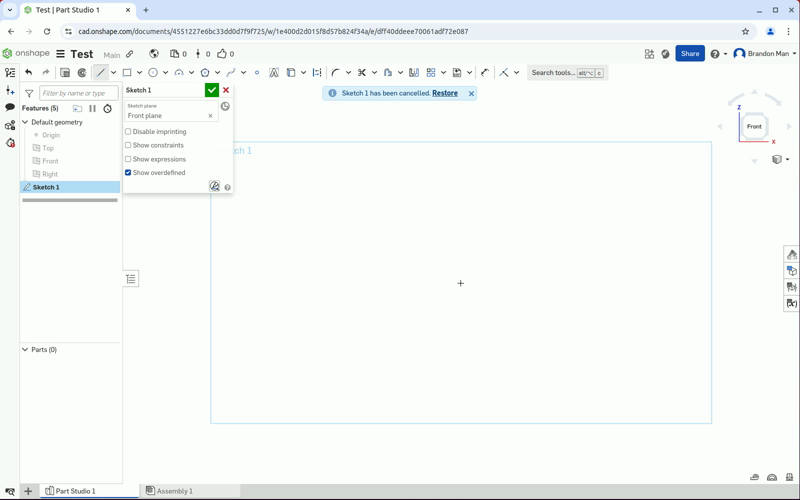
key_up(shift)
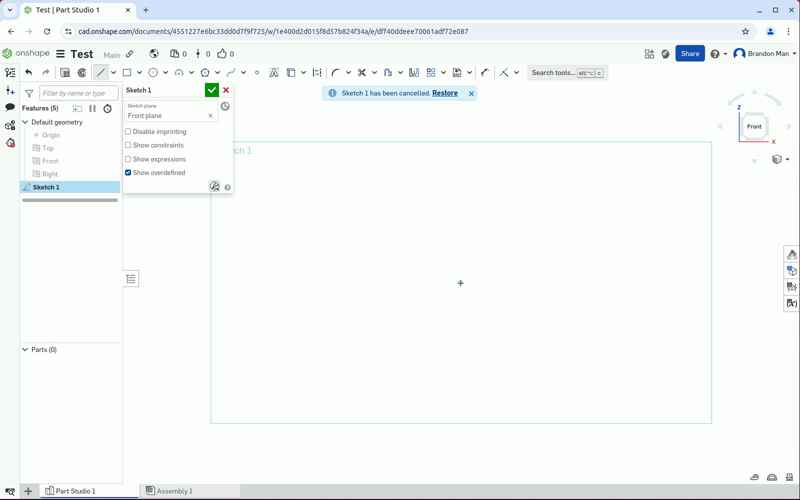
key_down(shift)
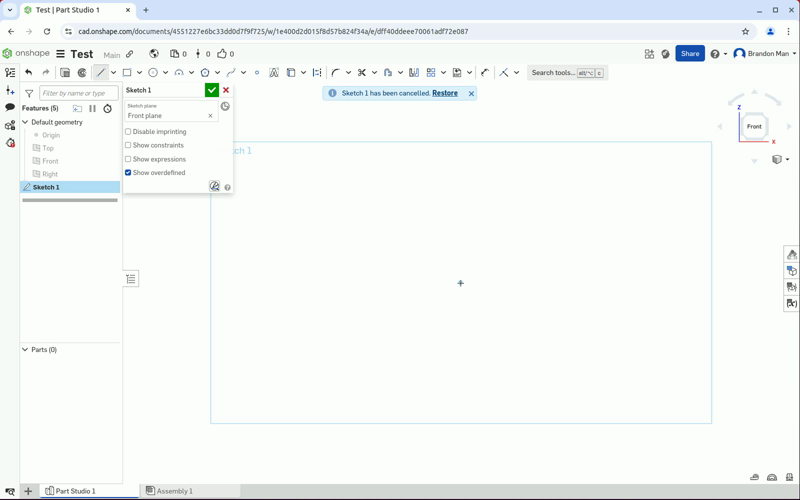
mouse_move(573, 282)
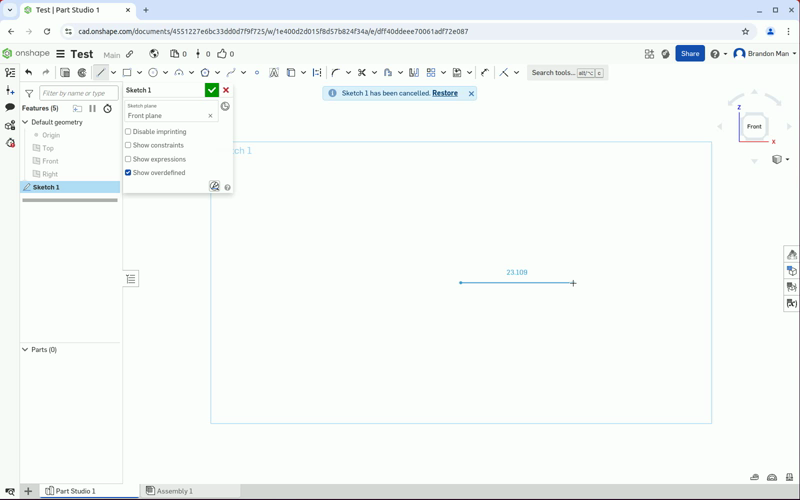
click(573, 282)
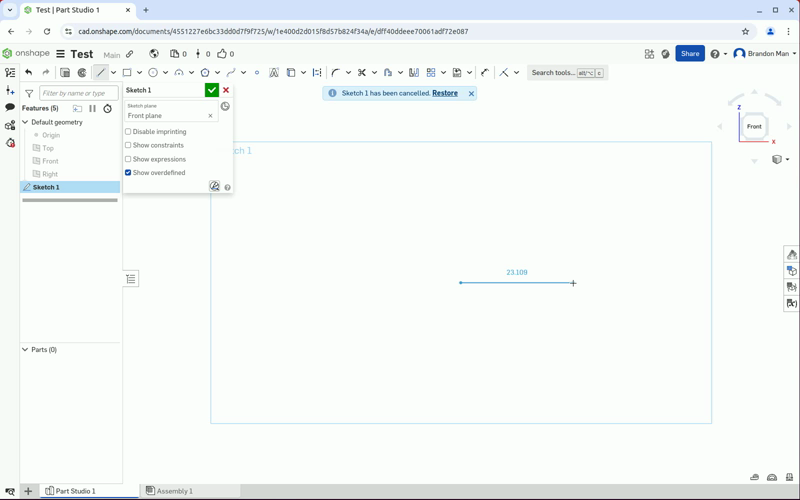
key_up(shift)
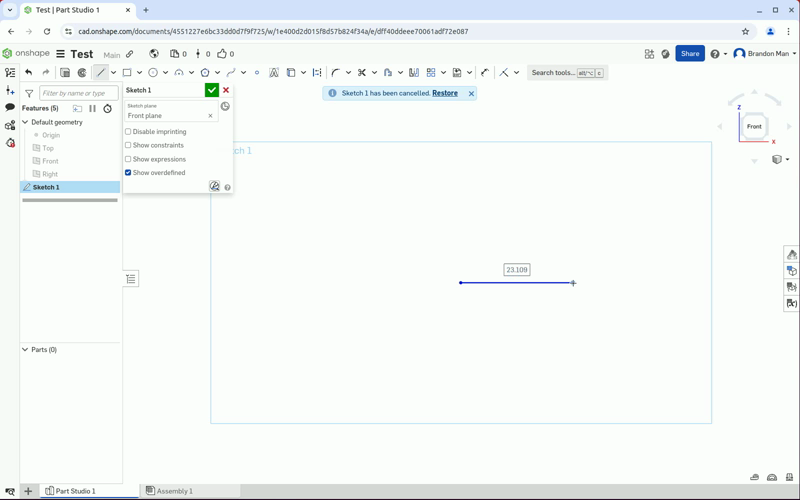
key_down(shift)
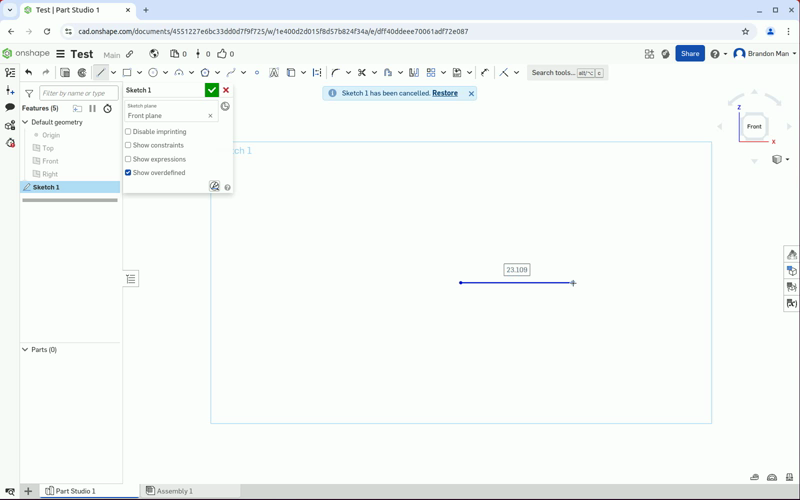
mouse_move(517, 208)
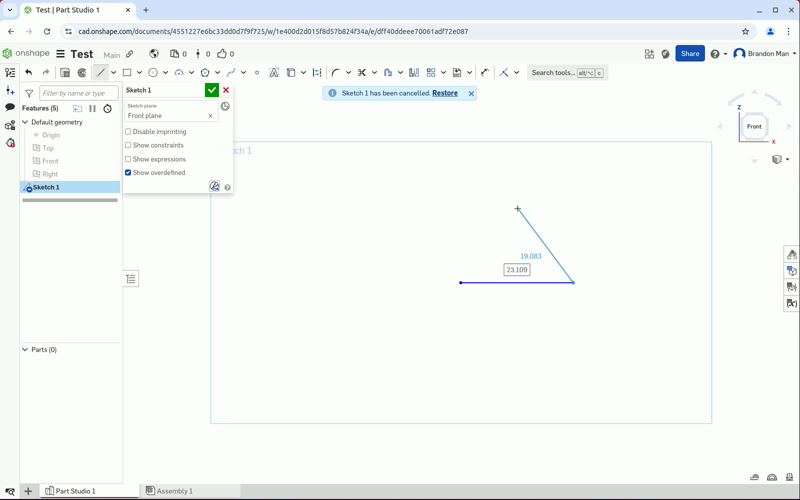
click(517, 208)
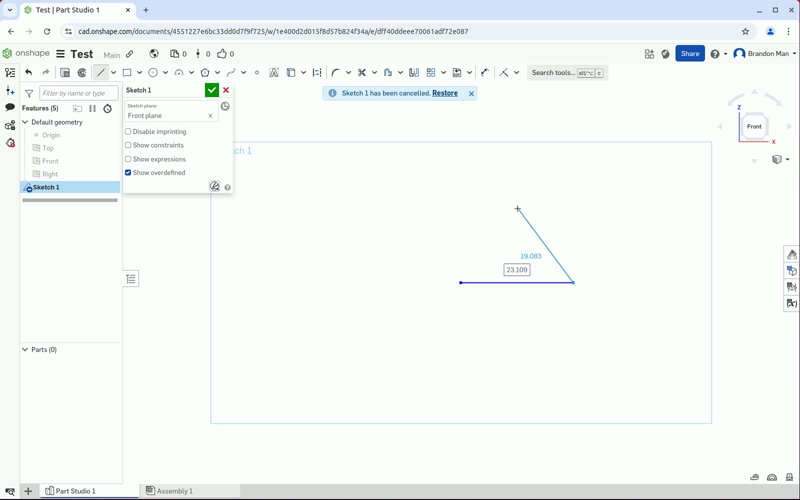
key_up(shift)
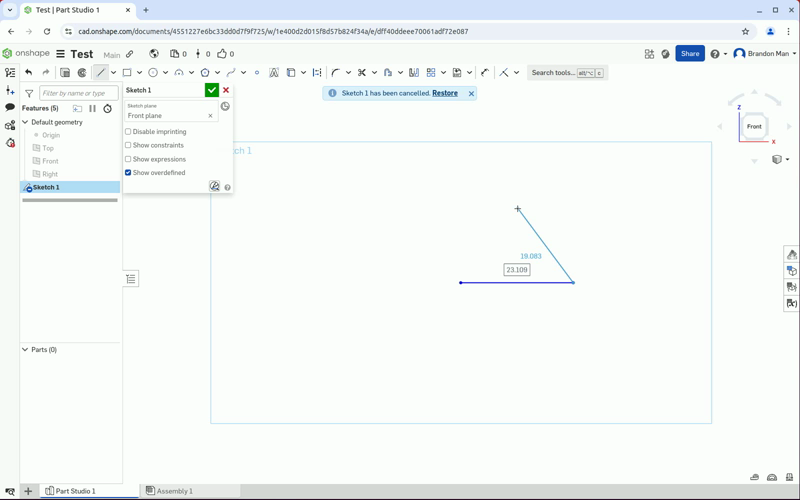
key_down(shift)
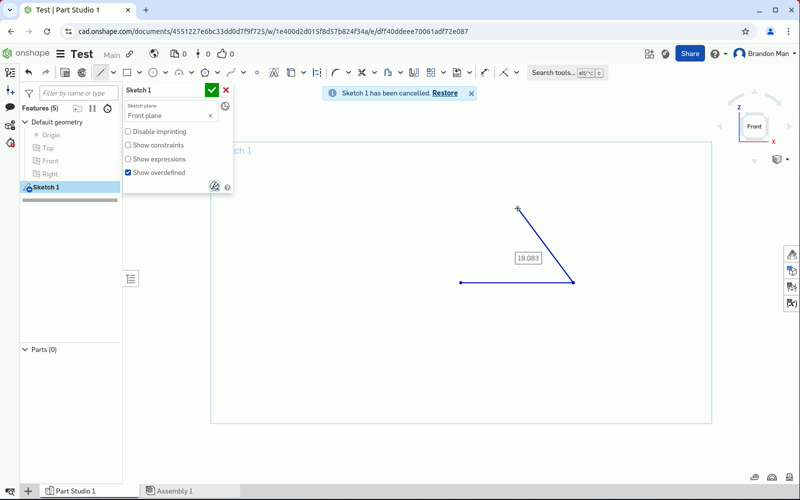
mouse_move(547, 208)
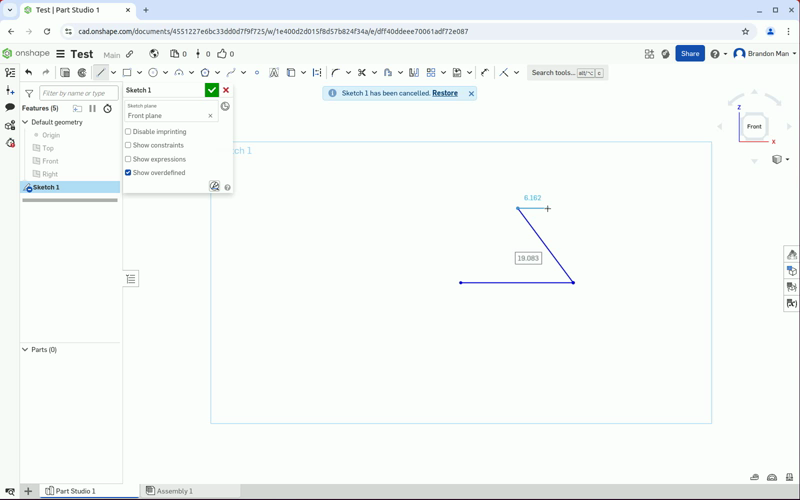
mouse_move(460, 208)
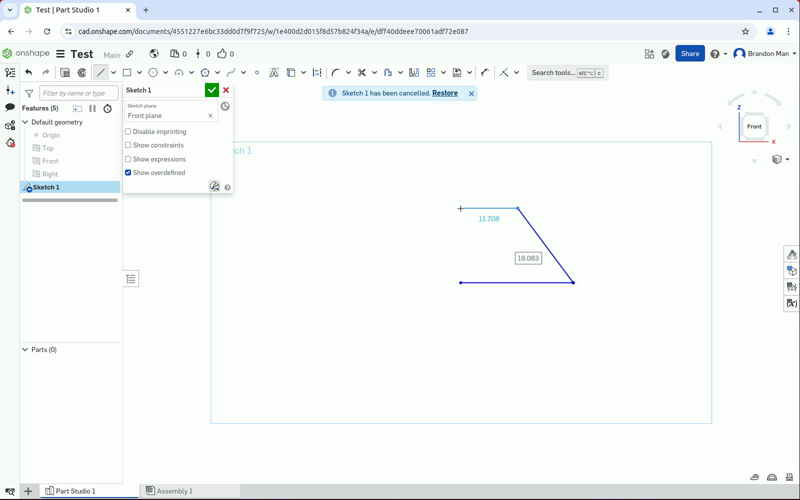
click(460, 208)
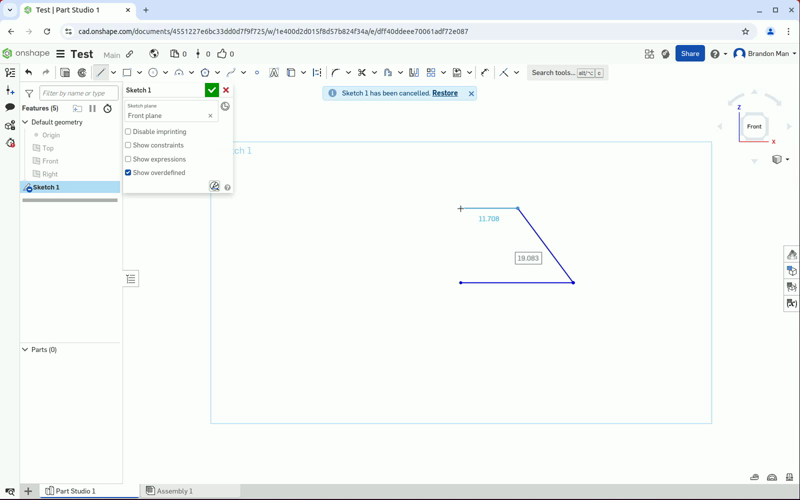
key_up(shift)
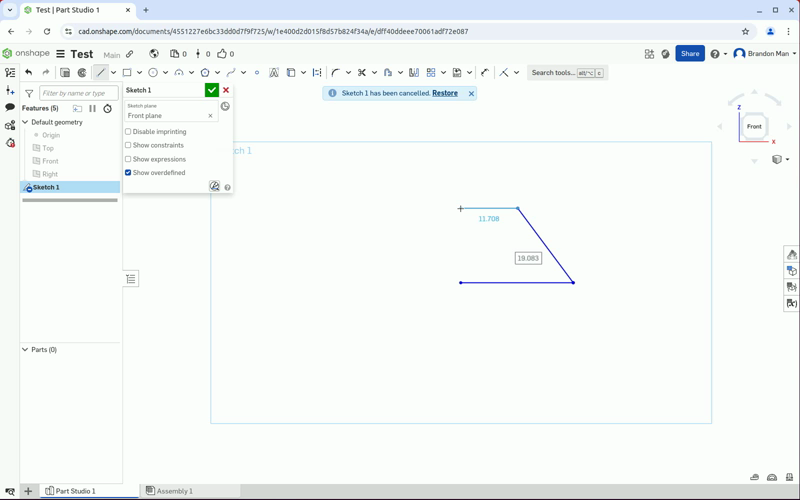
key_down(shift)
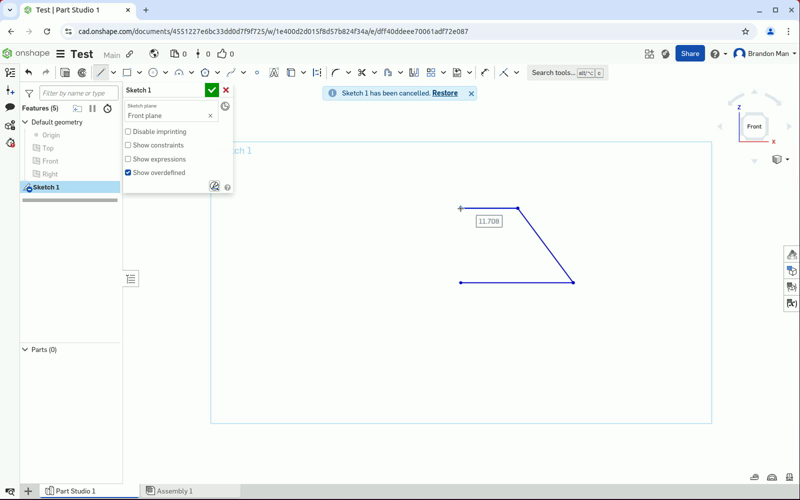
mouse_move(460, 282)
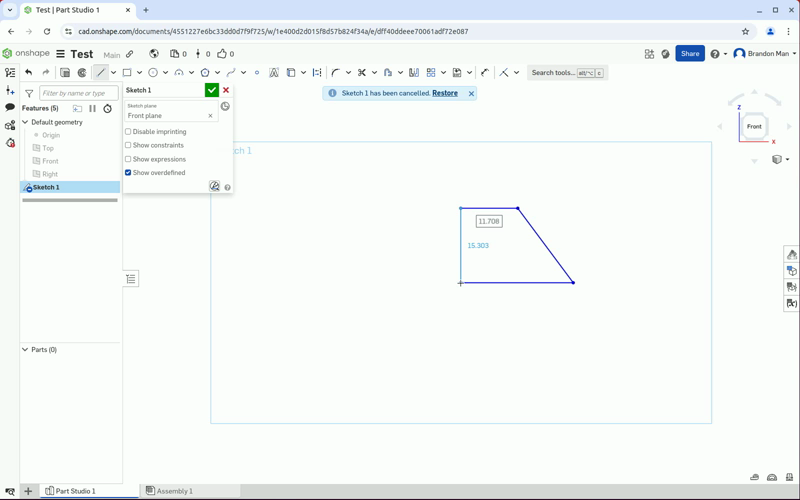
key_up(shift)
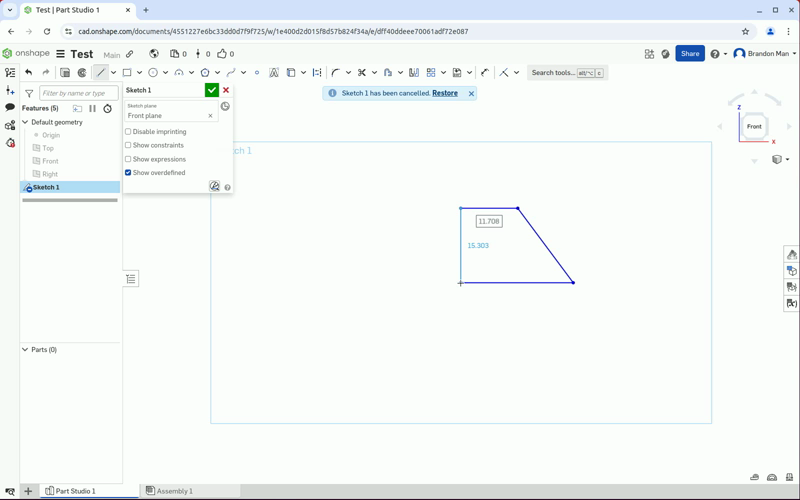
click(460, 282)
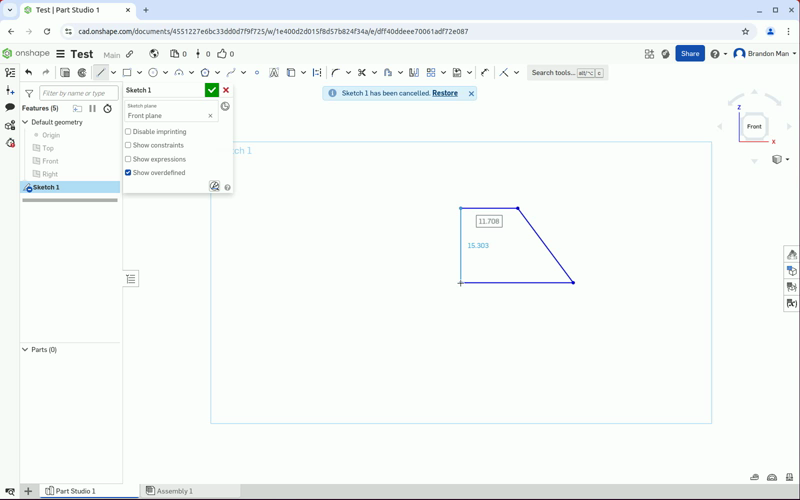
key(esc)
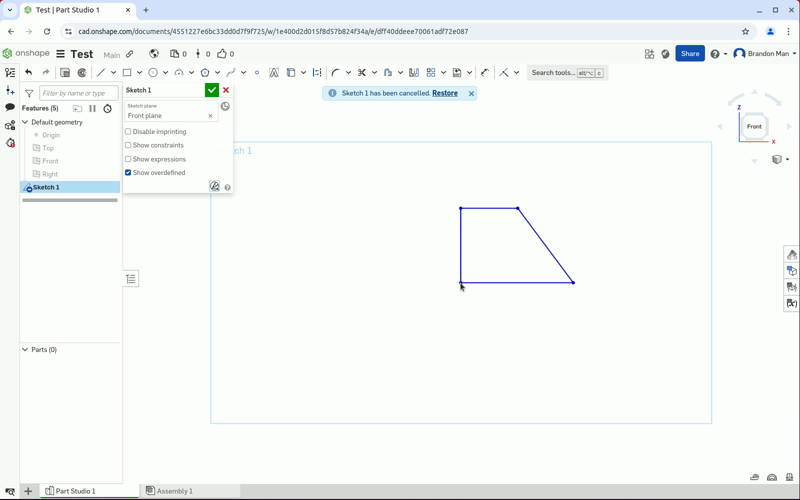
mouse_move(554, 276)
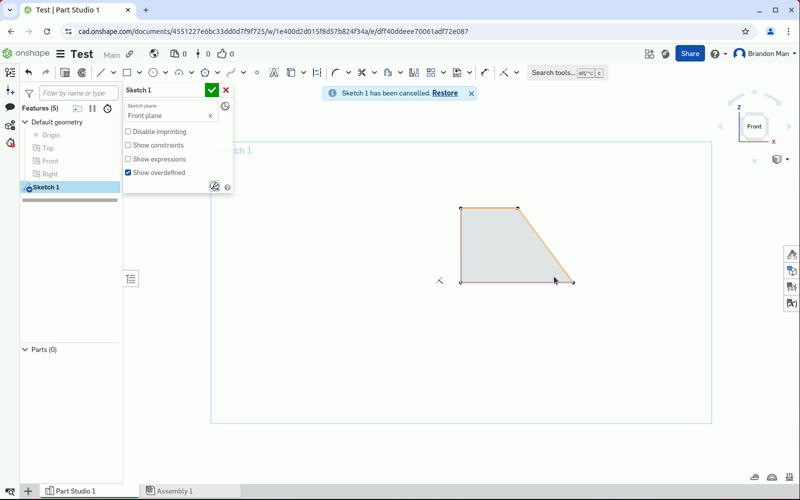
click(554, 276)
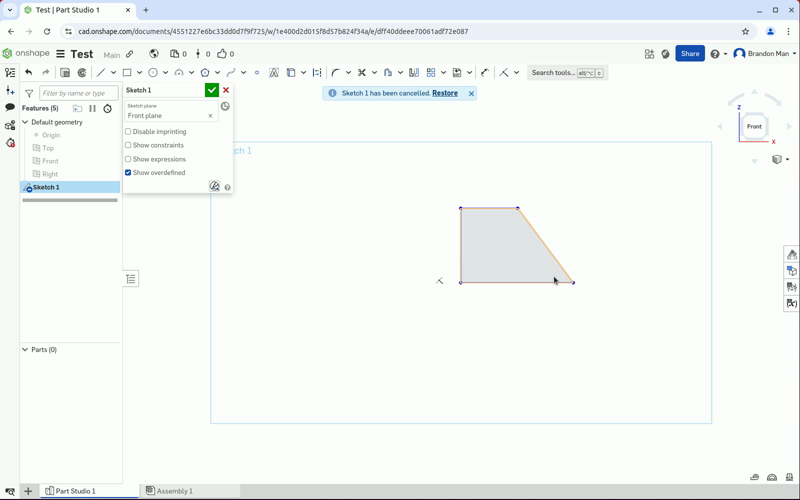
mouse_move(73, 352)
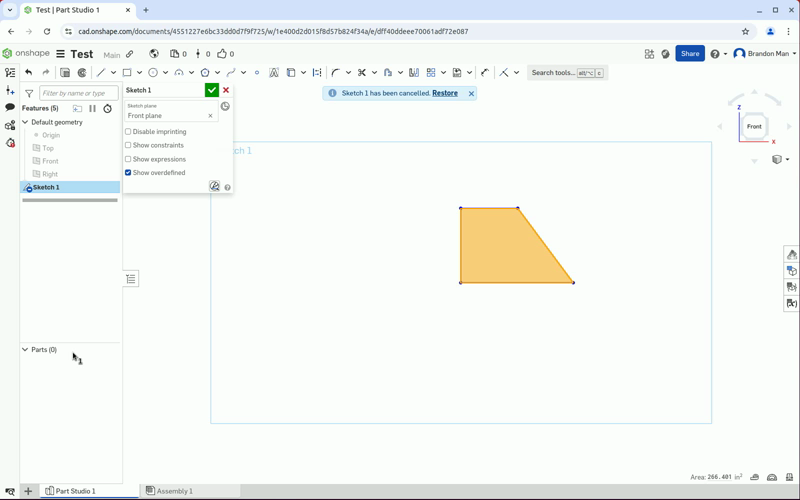
key(shift+y)
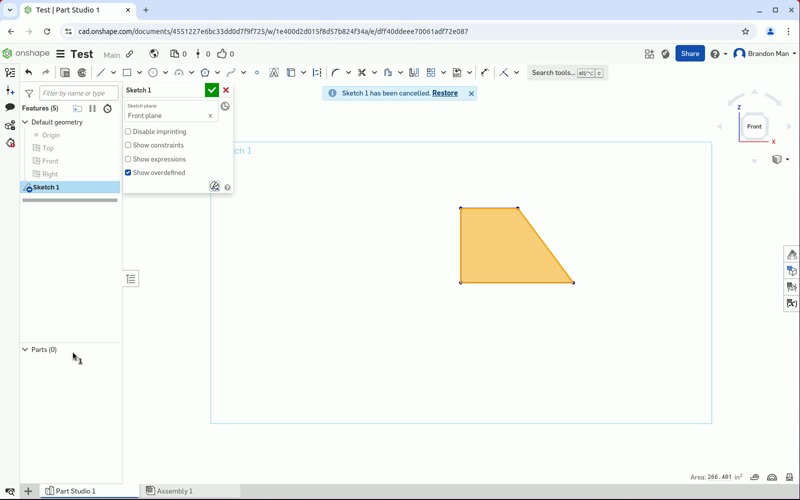
key(shift+e)
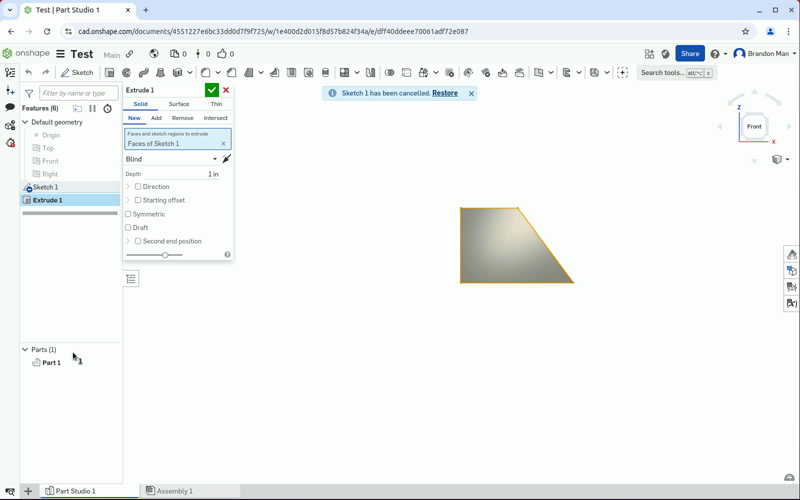
mouse_move(143, 106)
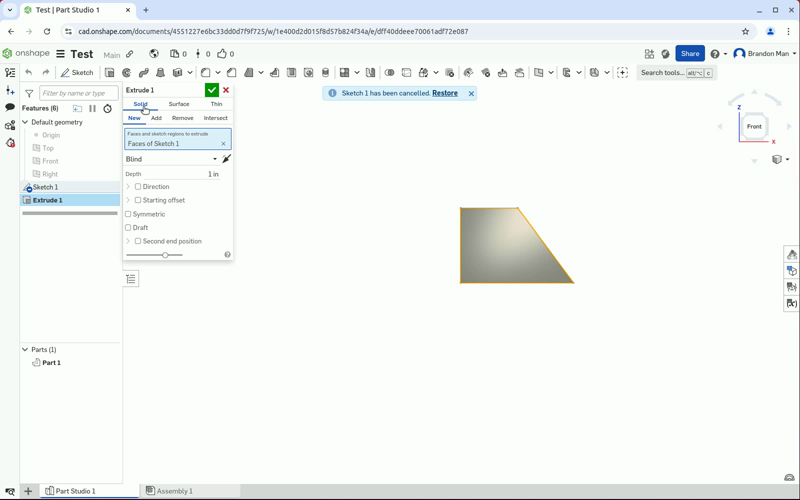
click(143, 106)
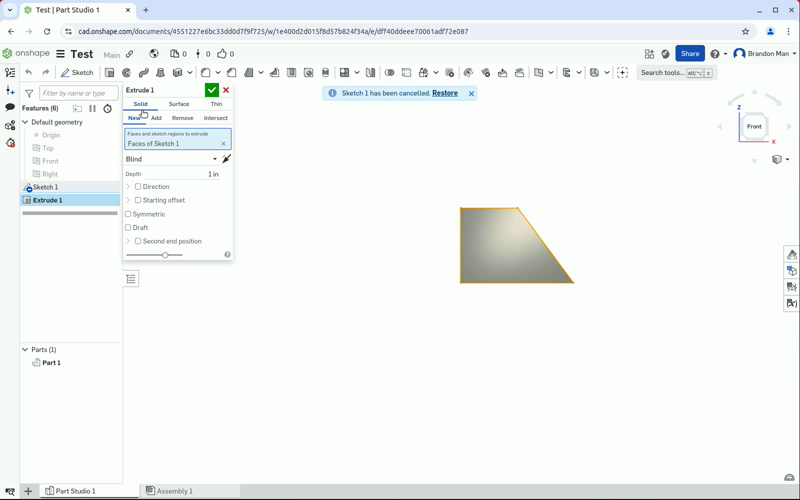
mouse_move(137, 120)
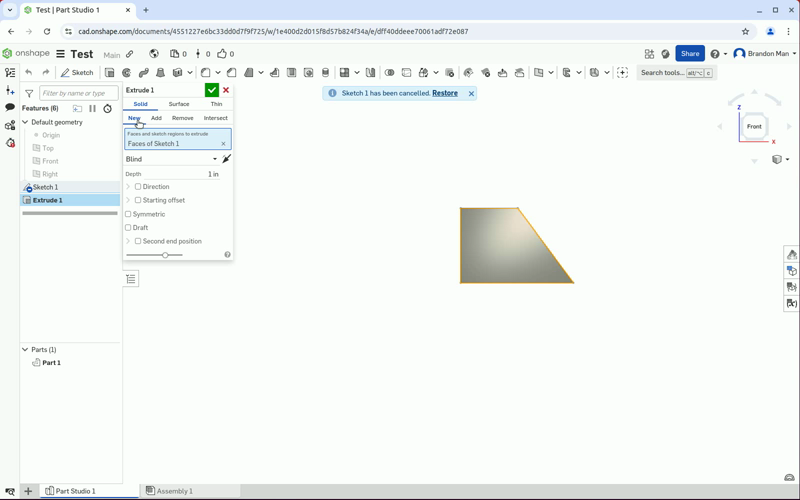
click(137, 120)
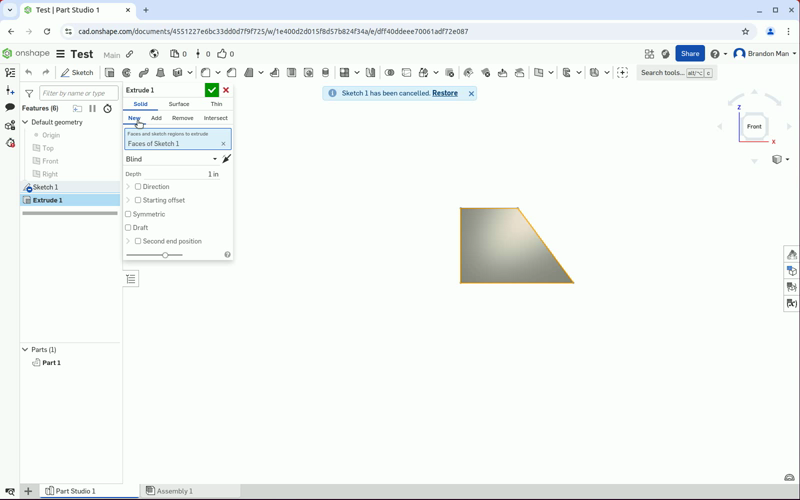
key(tab, 4)
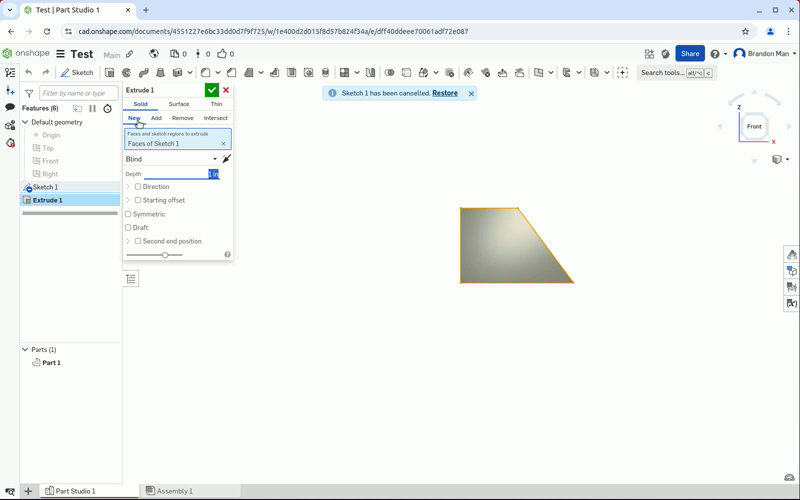
text(15.405)
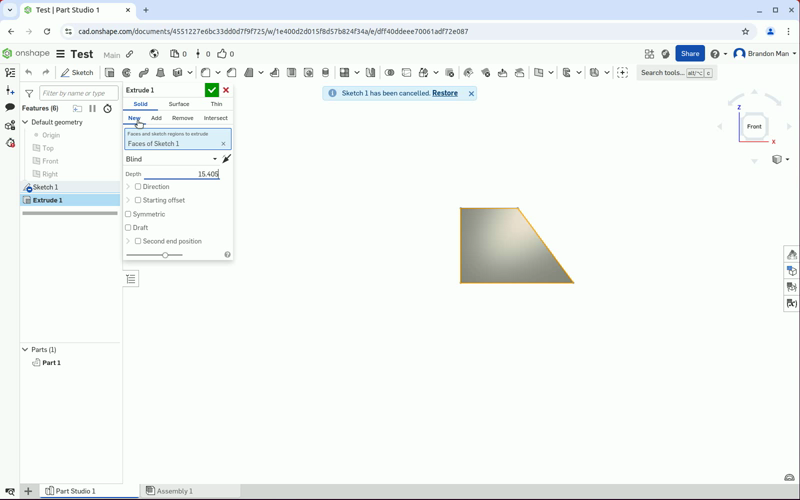
key(enter)
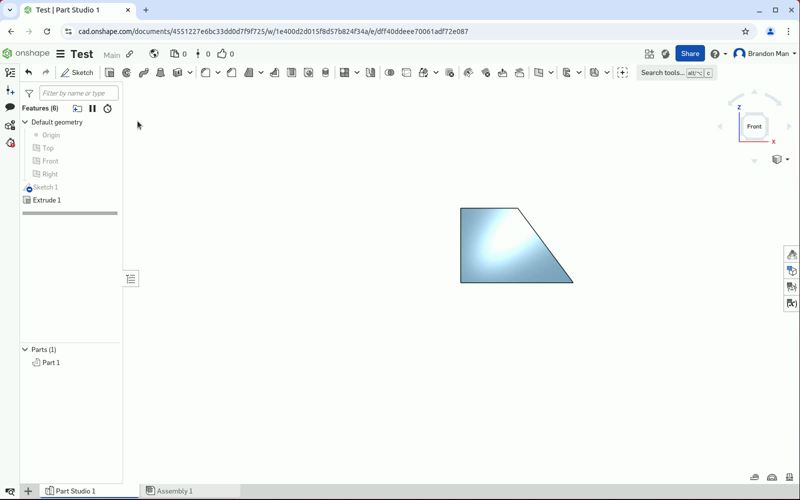
key(shift+h)
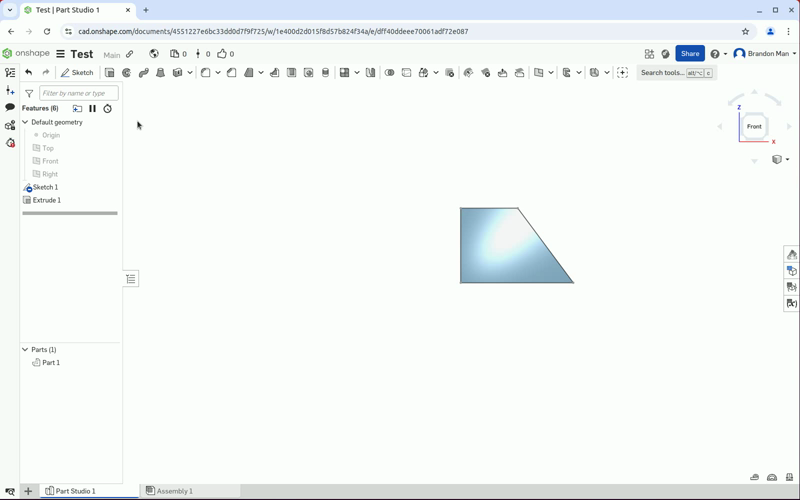
key(shift+h)
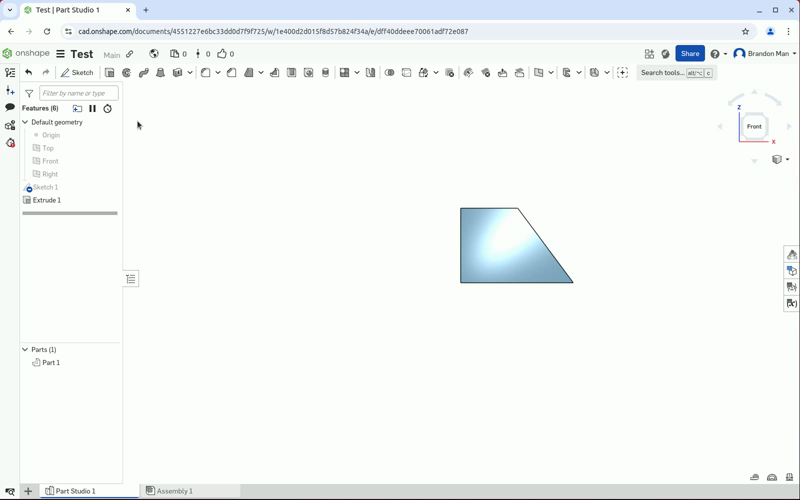
mouse_move(73, 189)
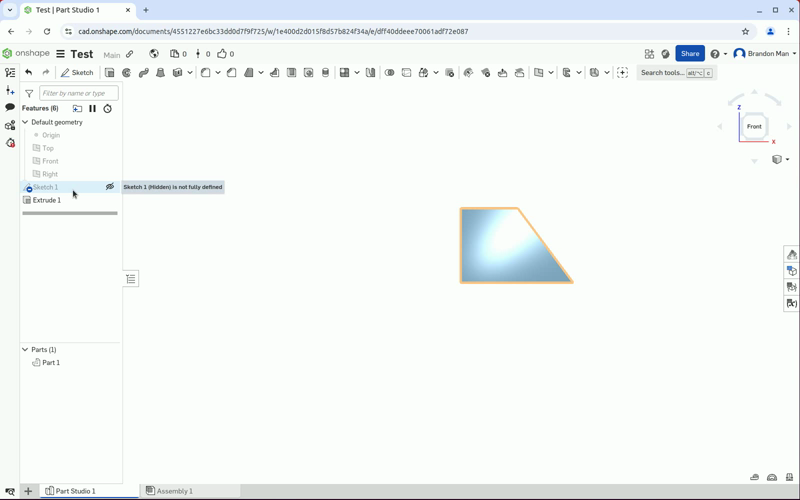
click(73, 189)
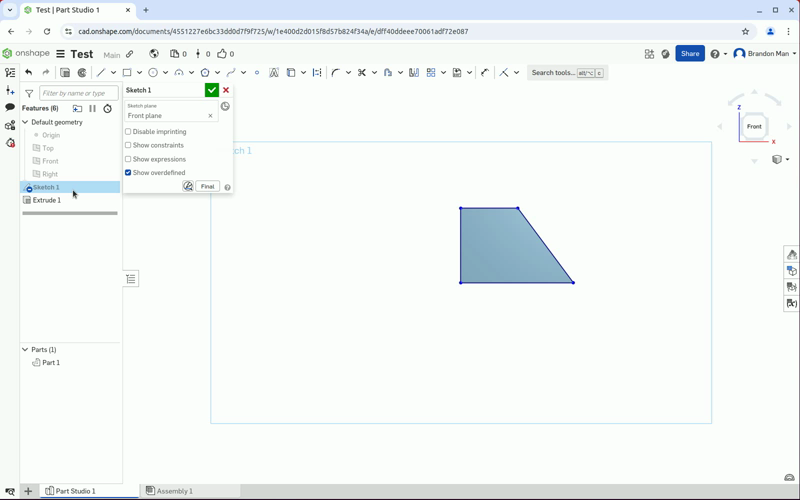
mouse_move(229, 92)
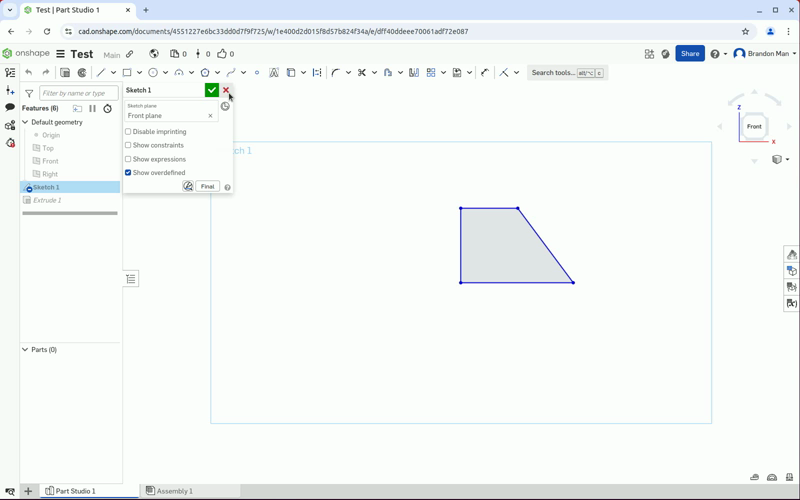
click(229, 92)
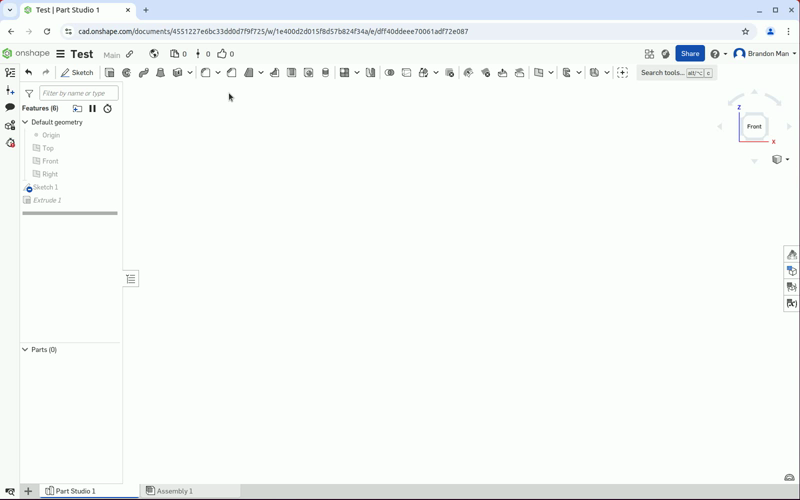
mouse_move(73, 352)
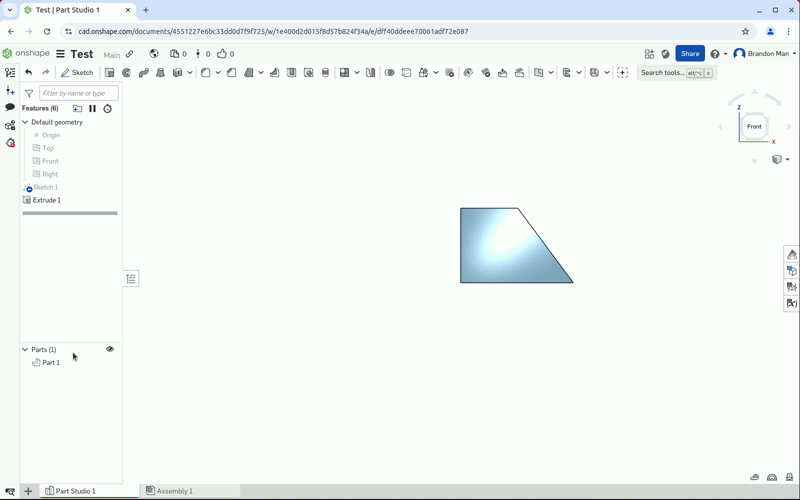
key(y)
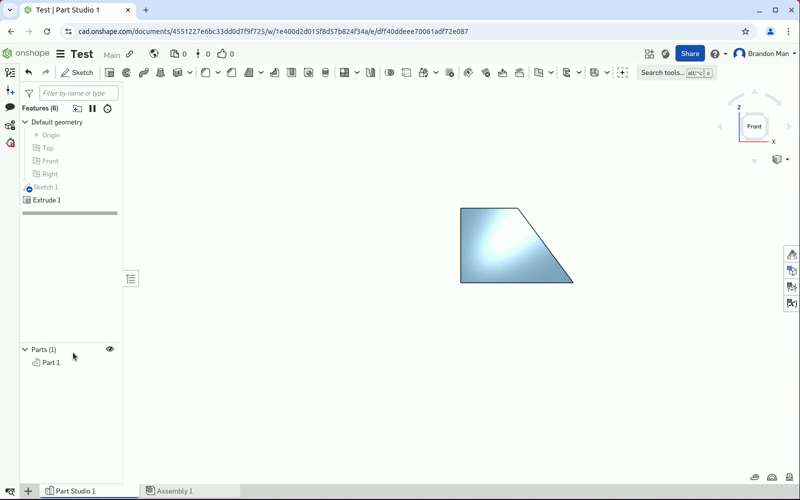
key(shift+p)
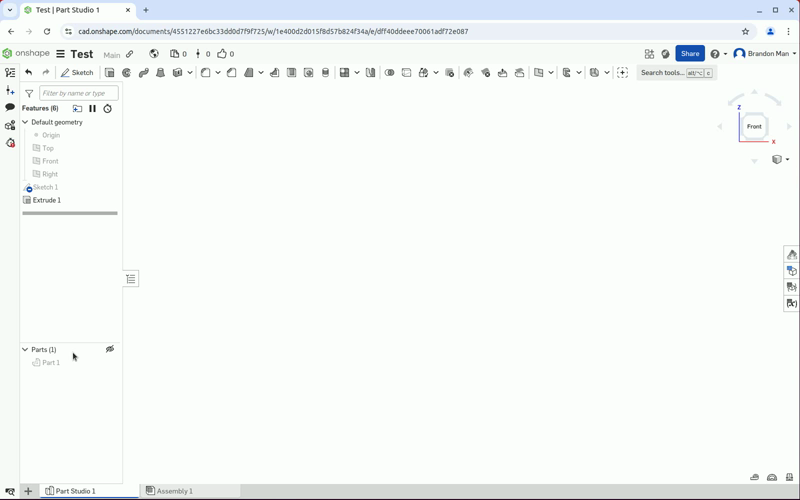
key(space)
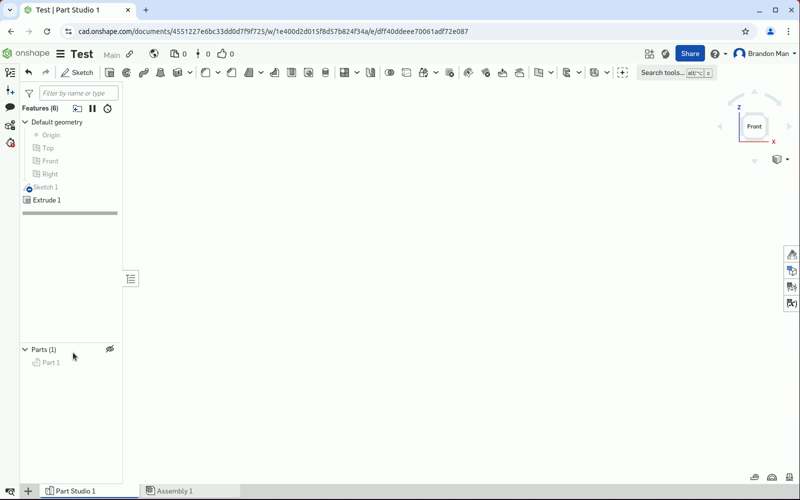
key_down(shift)
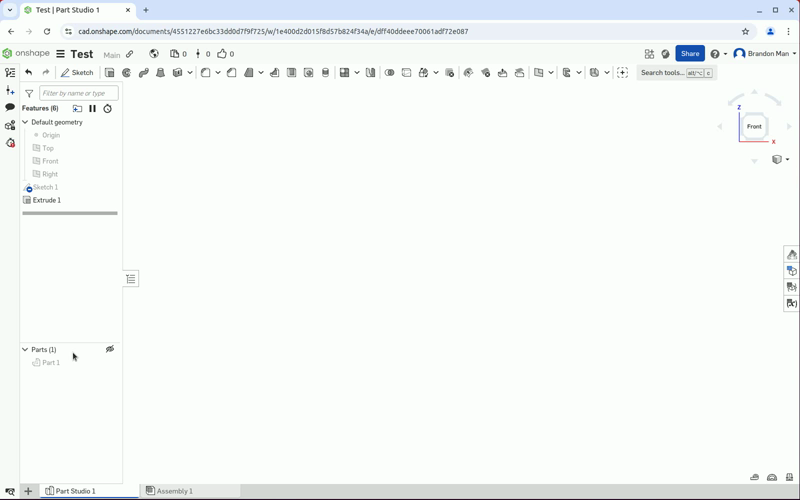
key(left)
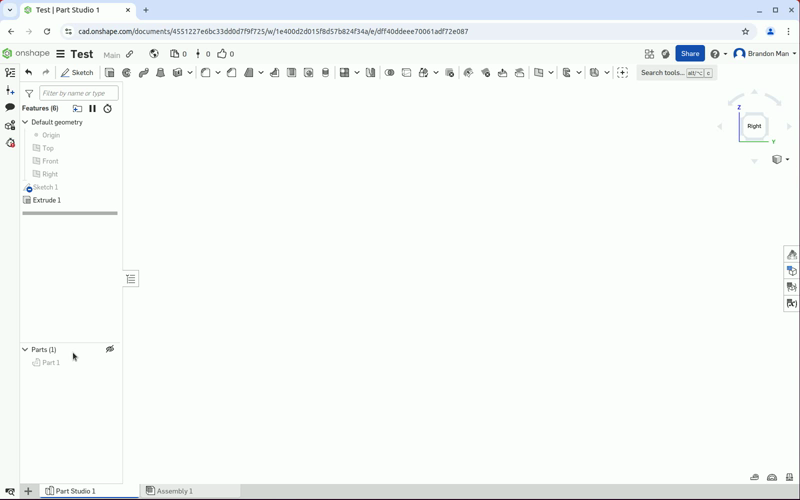
key_up(shift)
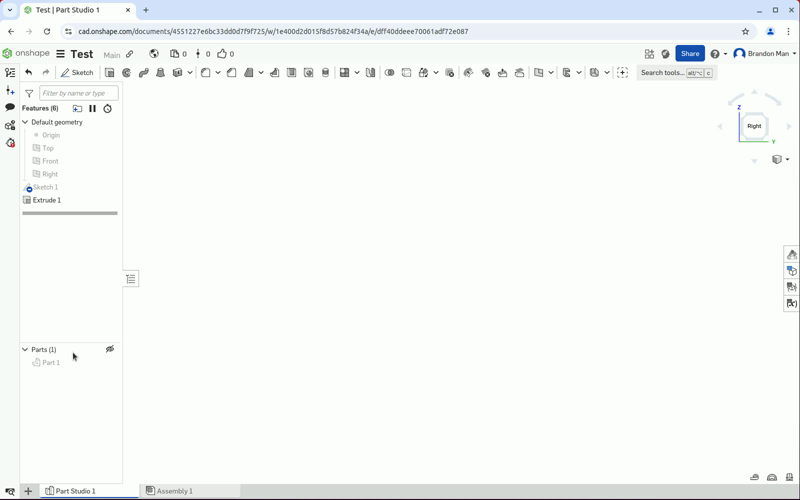
mouse_move(73, 352)
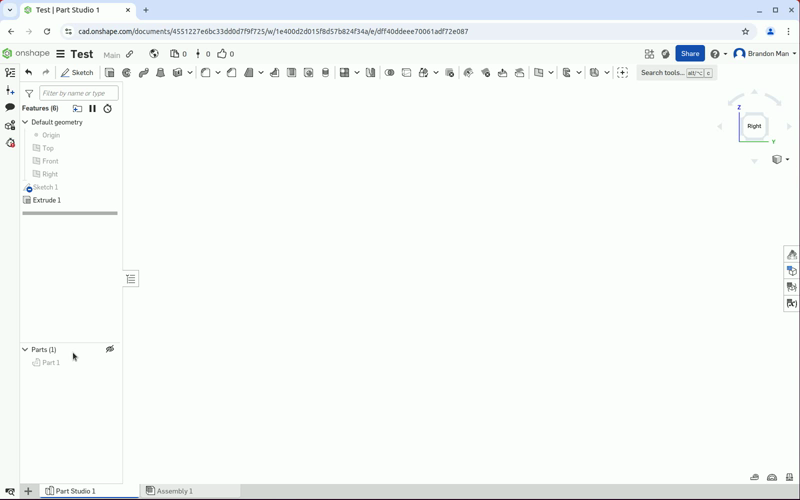
key(shift+y)
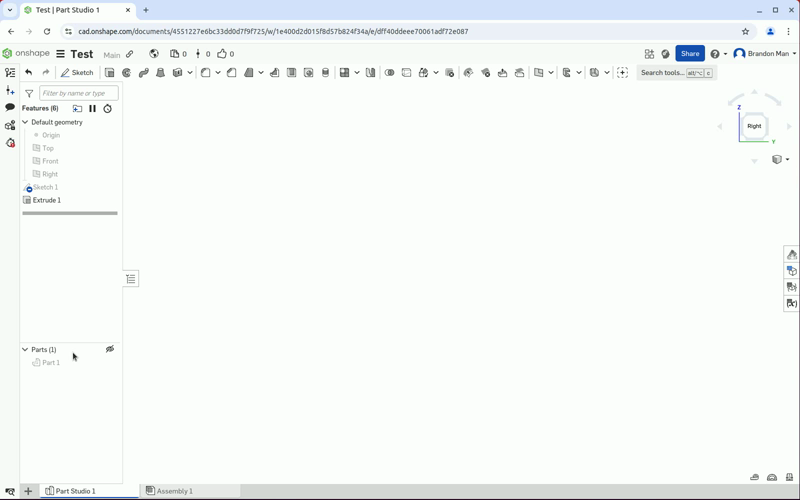
key(shift+s)
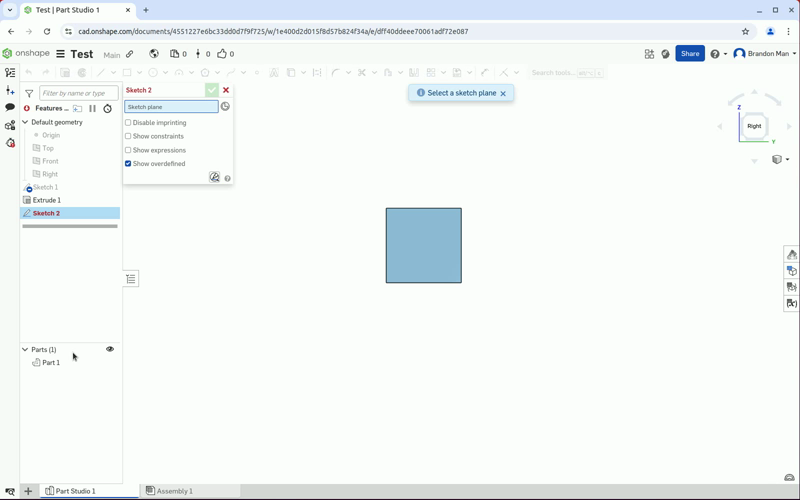
mouse_move(73, 176)
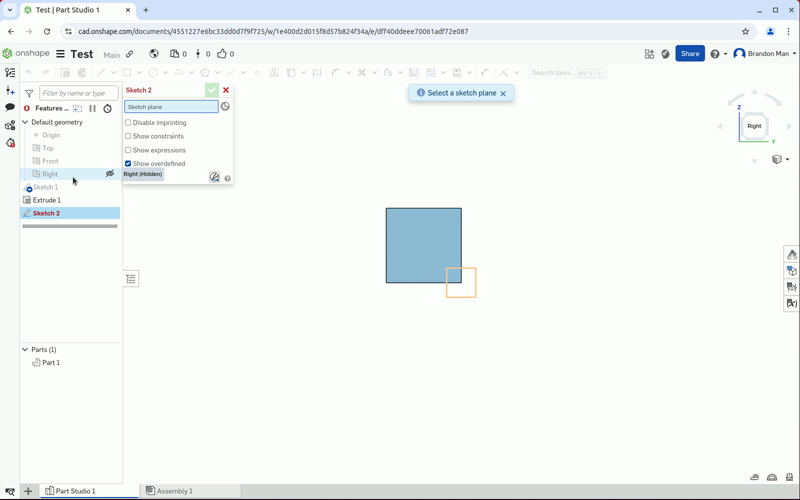
click(73, 176)
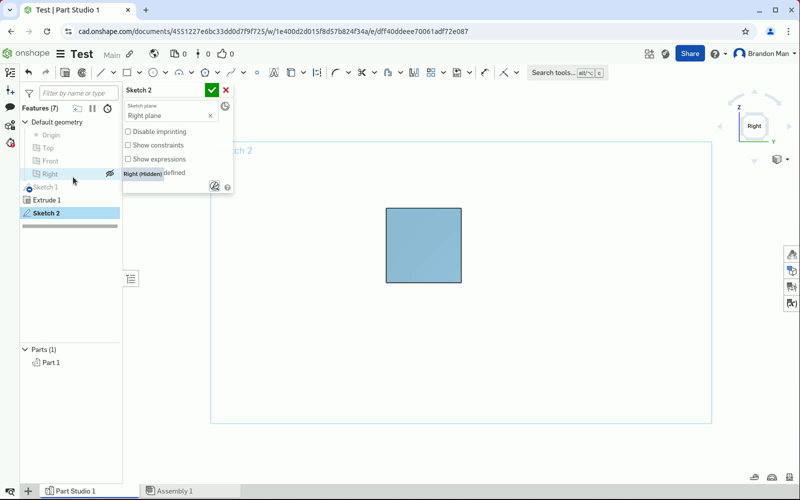
mouse_move(73, 352)
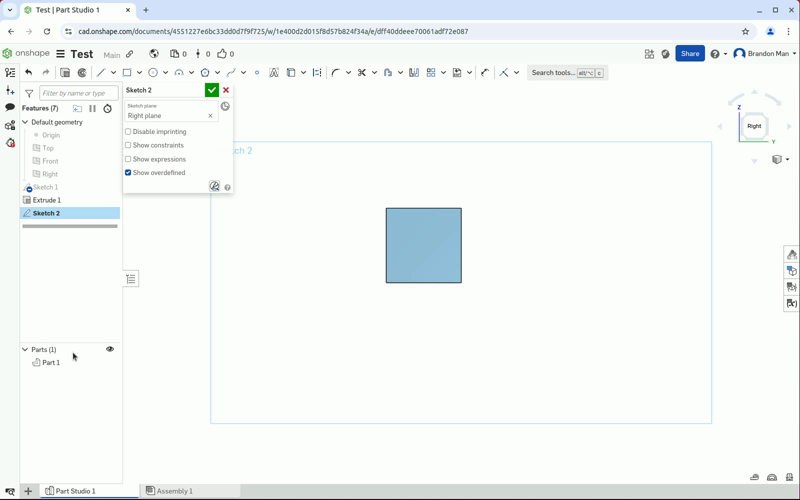
key(y)
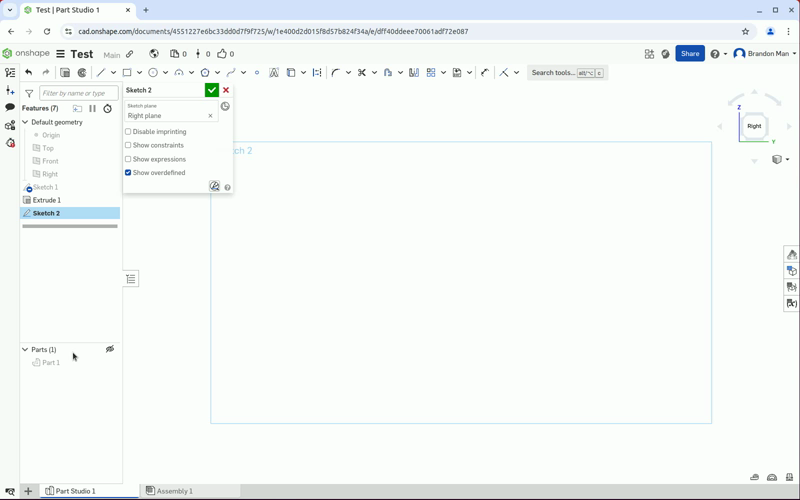
key(l)
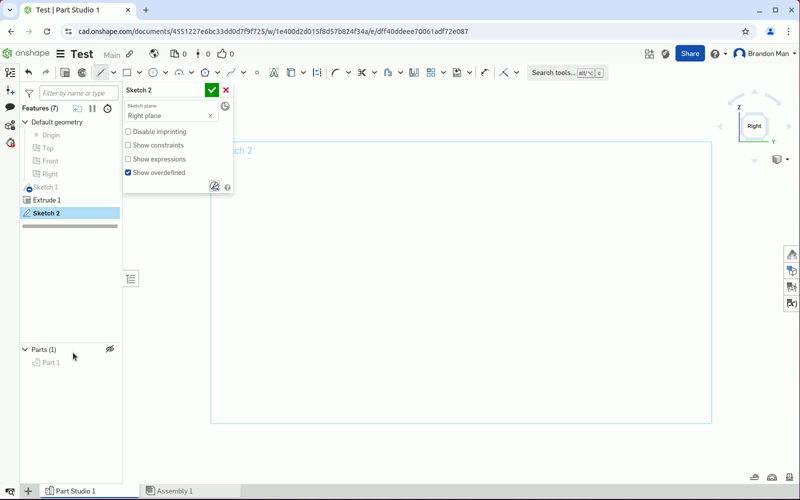
key_down(shift)
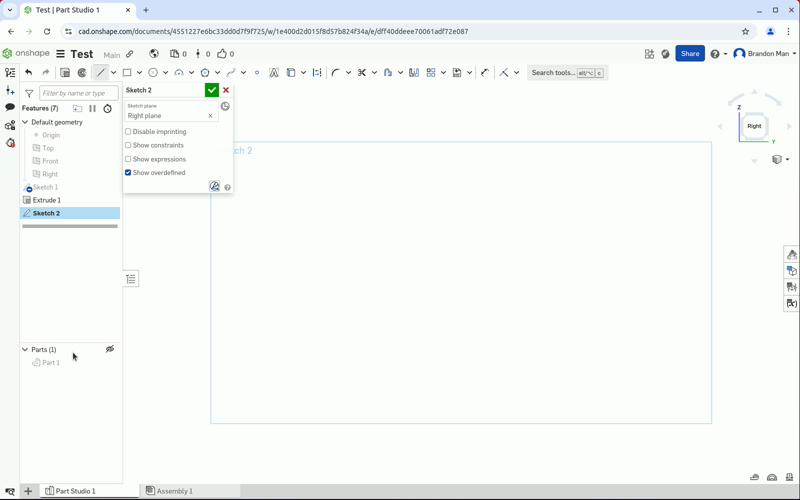
mouse_move(404, 245)
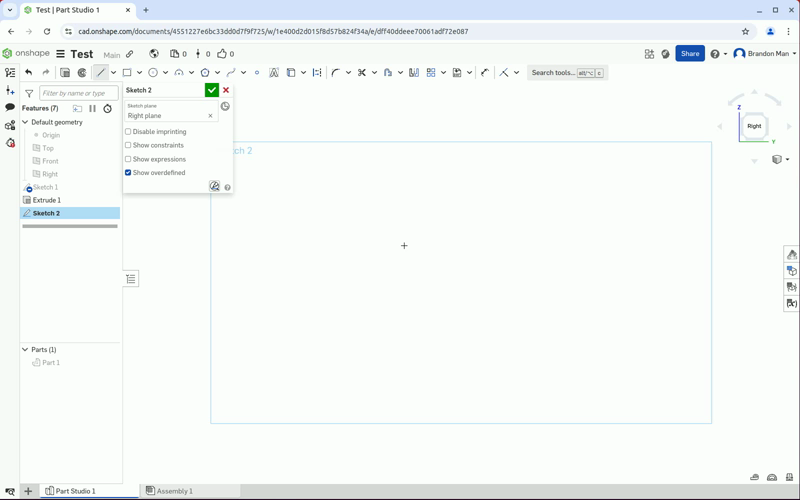
click(404, 245)
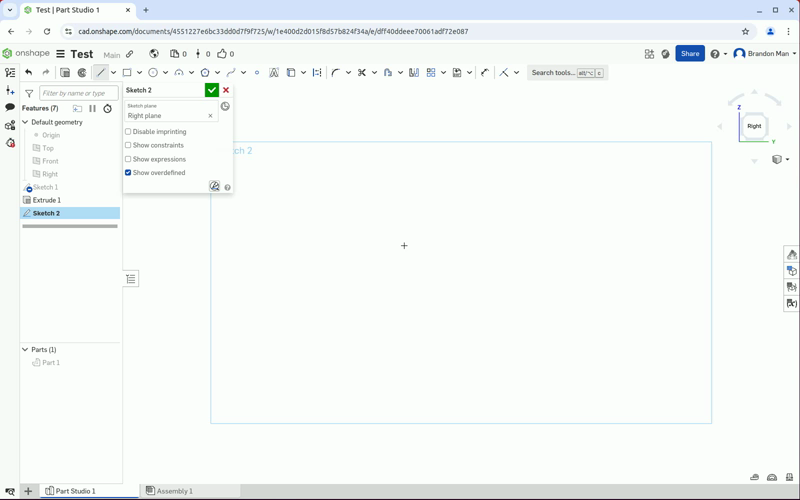
key_up(shift)
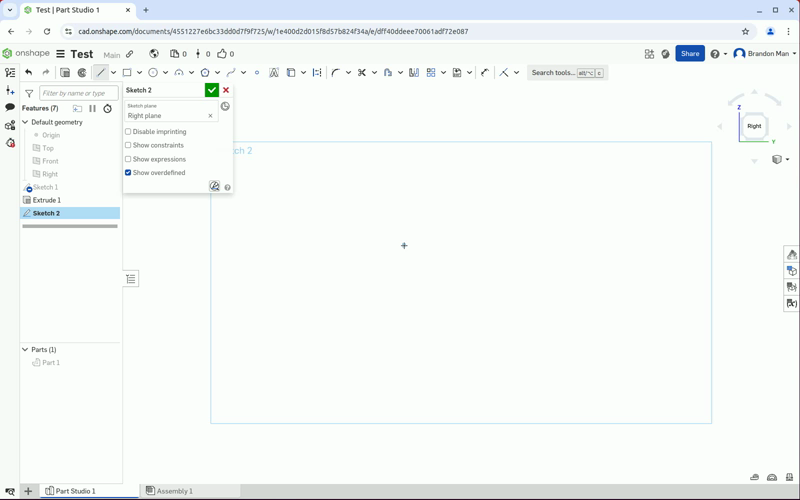
key_down(shift)
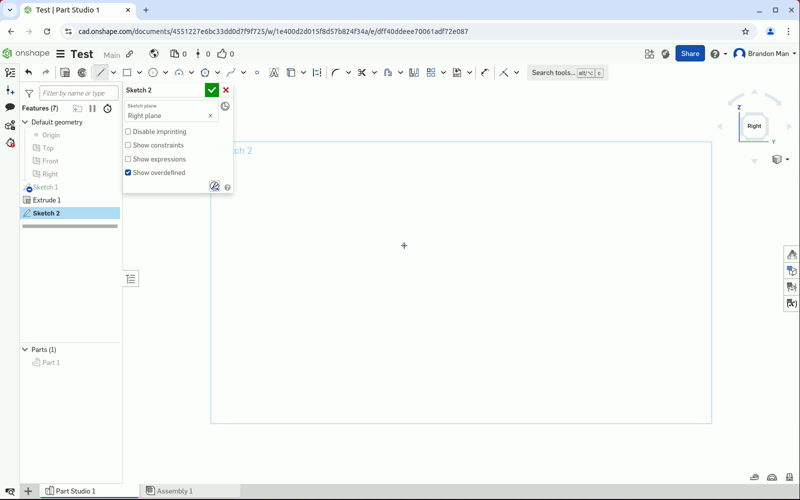
mouse_move(434, 245)
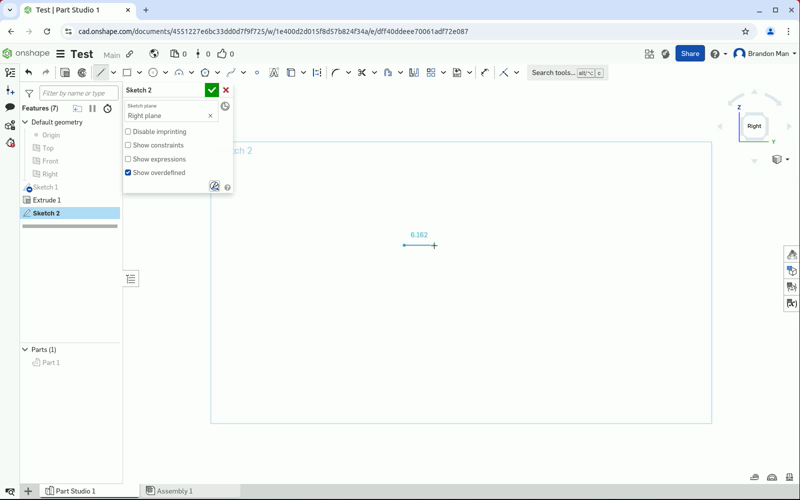
mouse_move(442, 245)
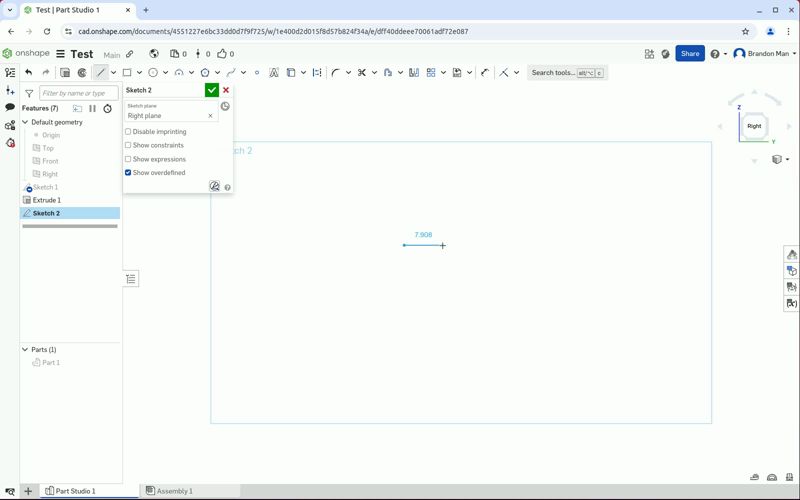
click(442, 245)
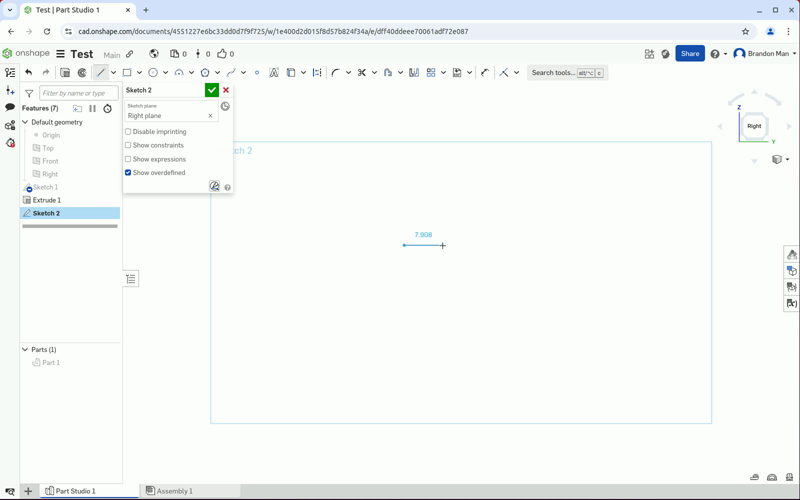
key_up(shift)
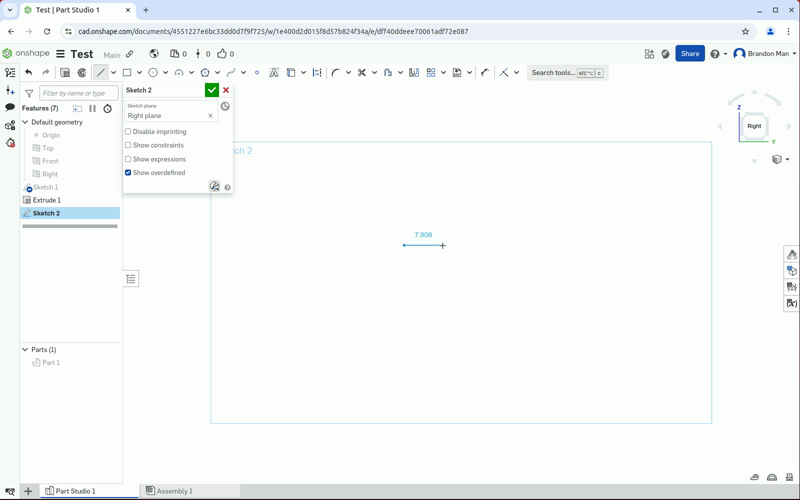
key_down(shift)
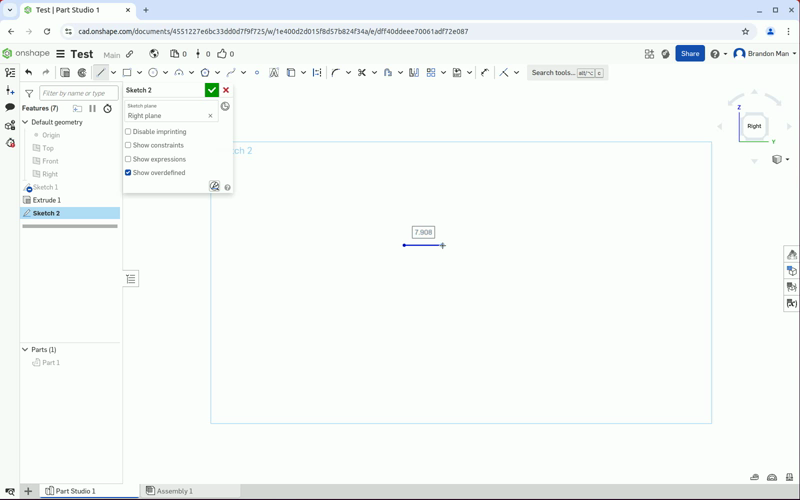
mouse_move(472, 245)
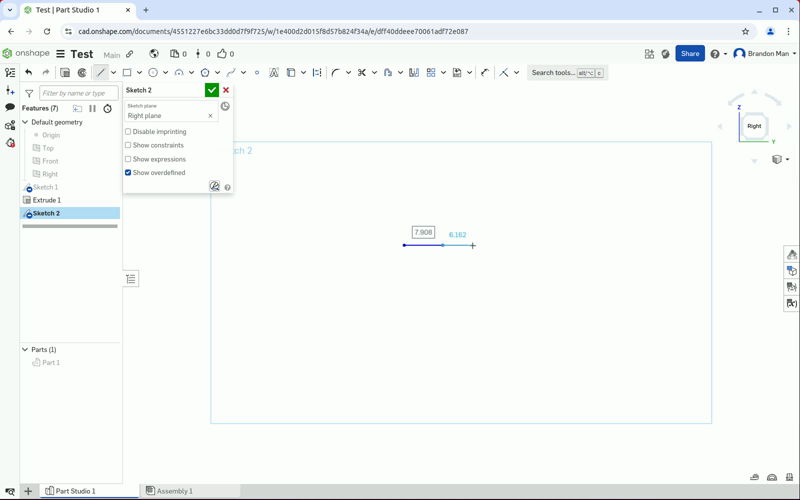
mouse_move(442, 207)
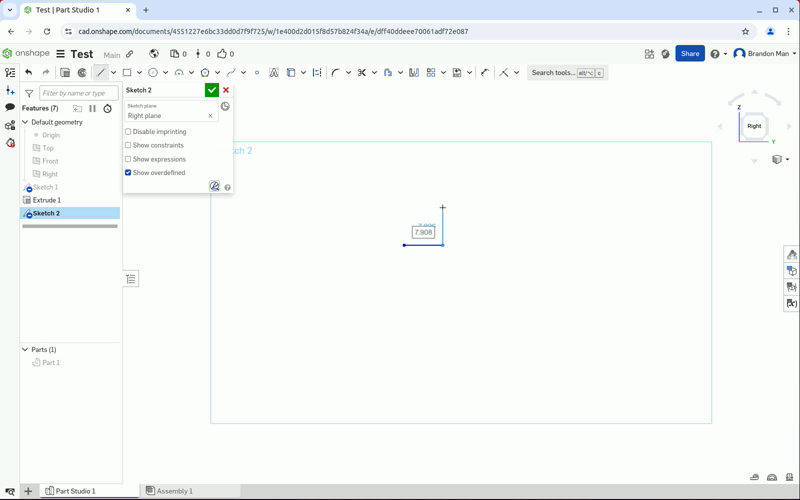
click(442, 207)
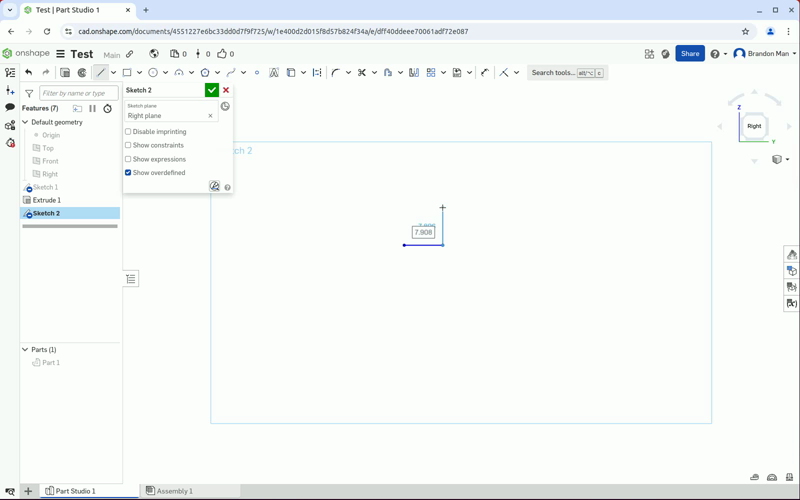
key_up(shift)
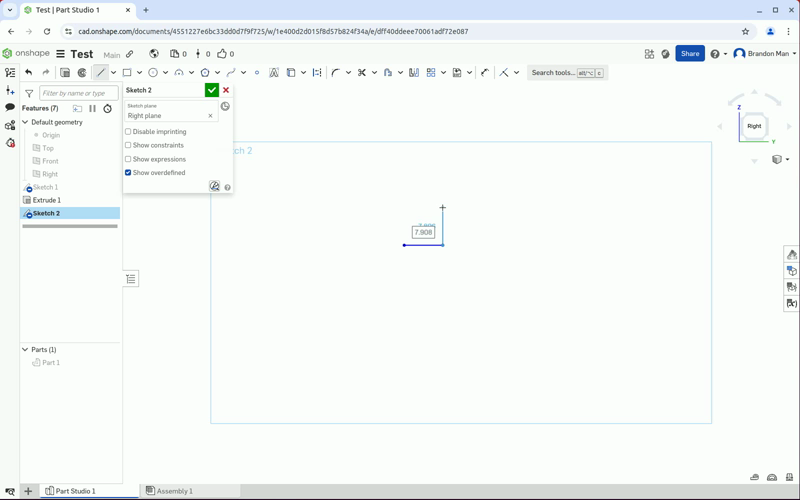
key_down(shift)
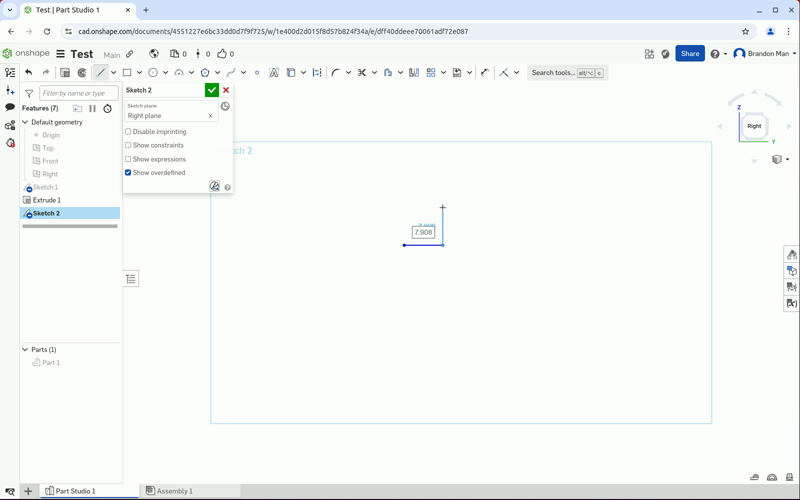
mouse_move(472, 207)
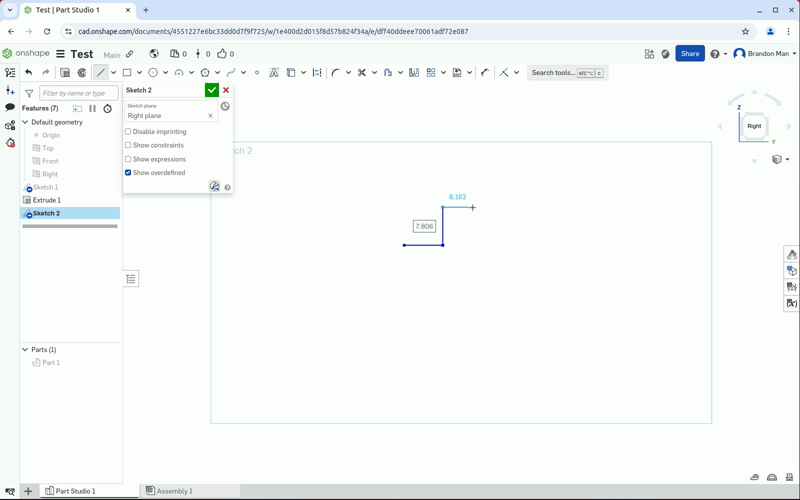
mouse_move(404, 207)
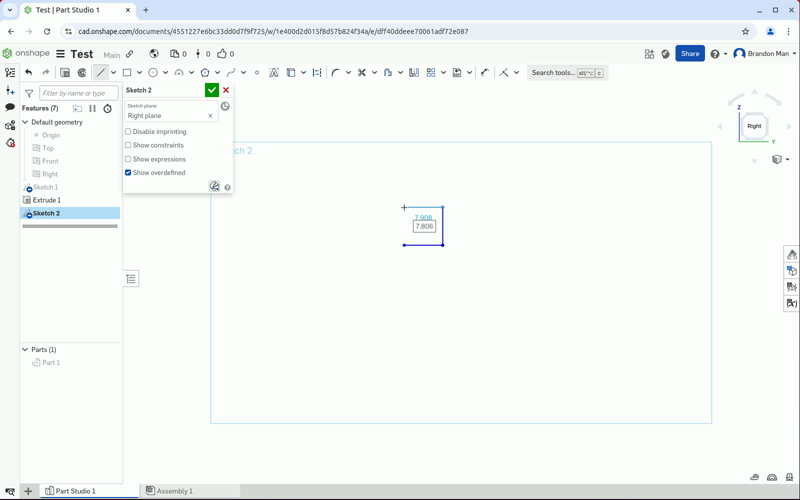
click(404, 207)
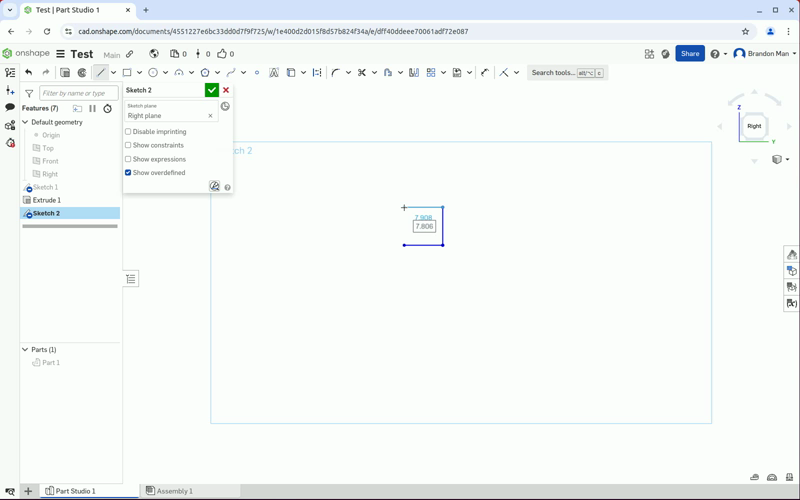
key_up(shift)
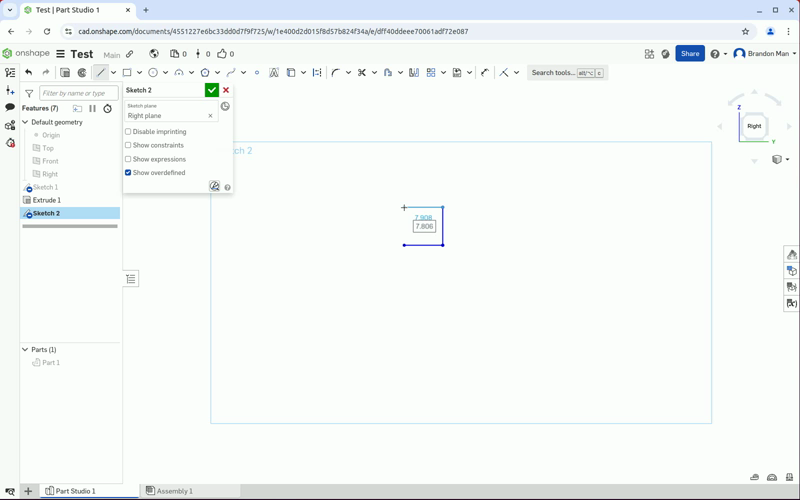
mouse_move(434, 207)
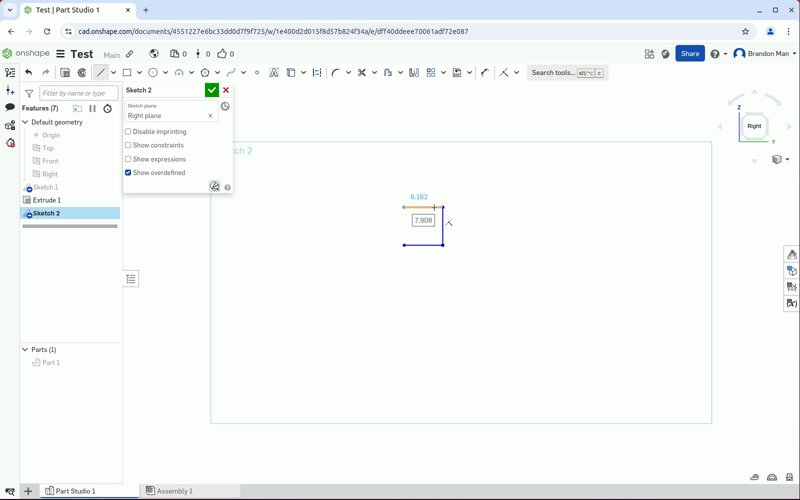
key_down(shift)
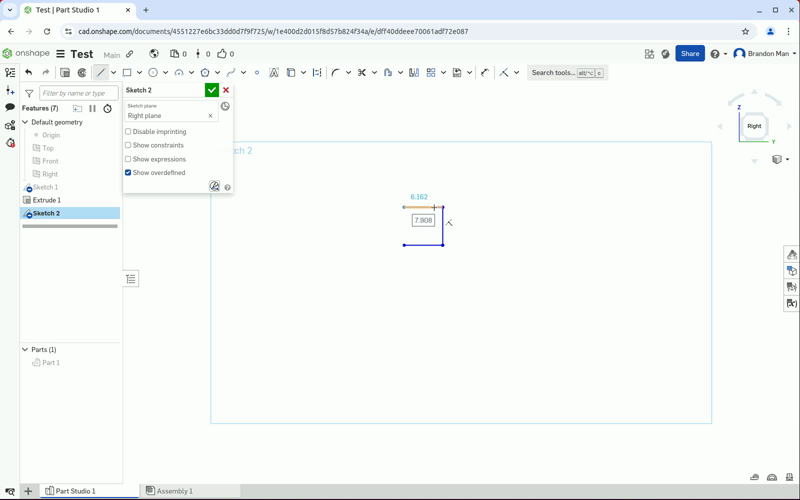
mouse_move(404, 245)
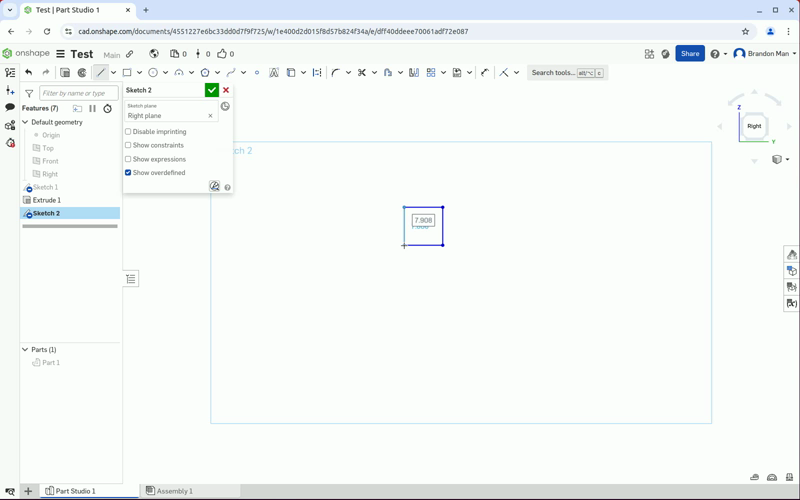
key_up(shift)
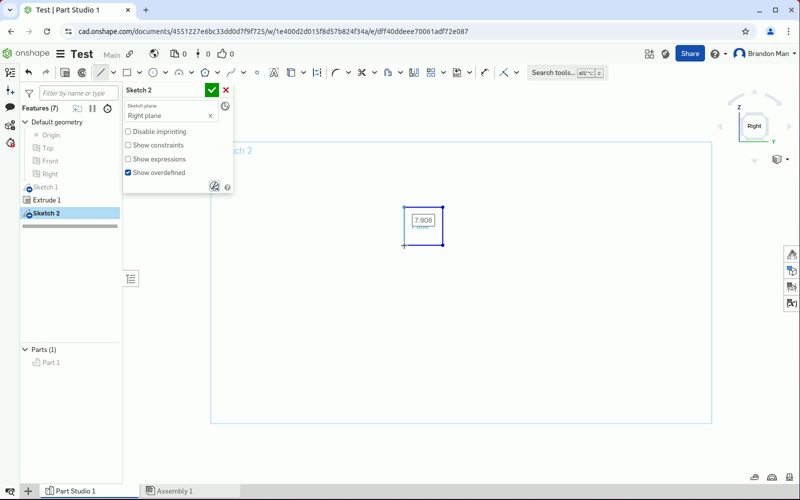
click(404, 245)
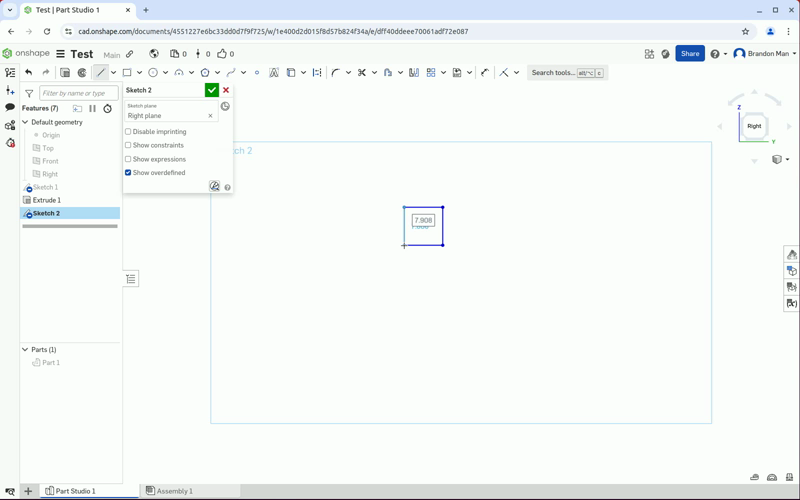
key(esc)
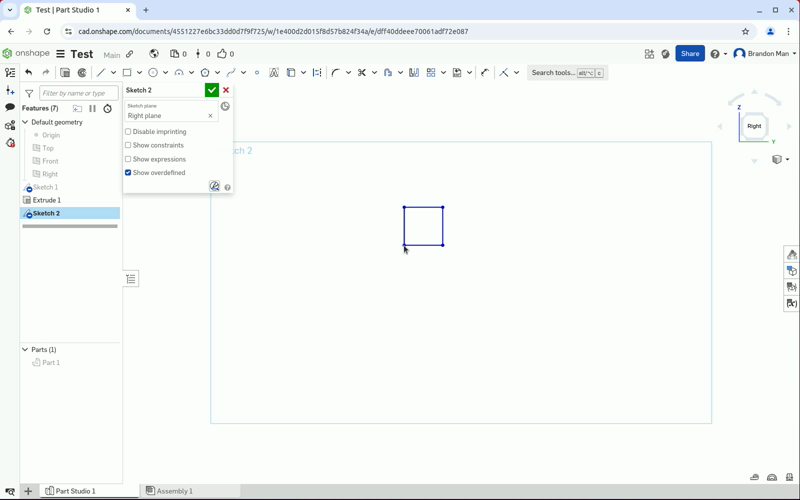
mouse_move(437, 239)
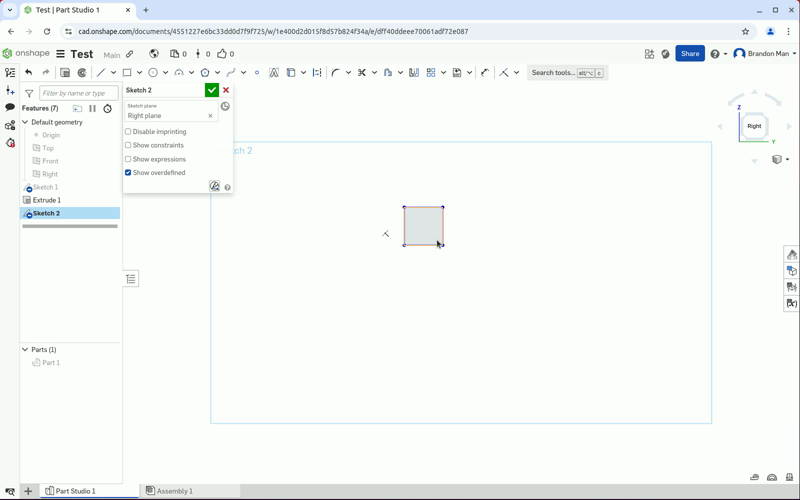
scroll(6)
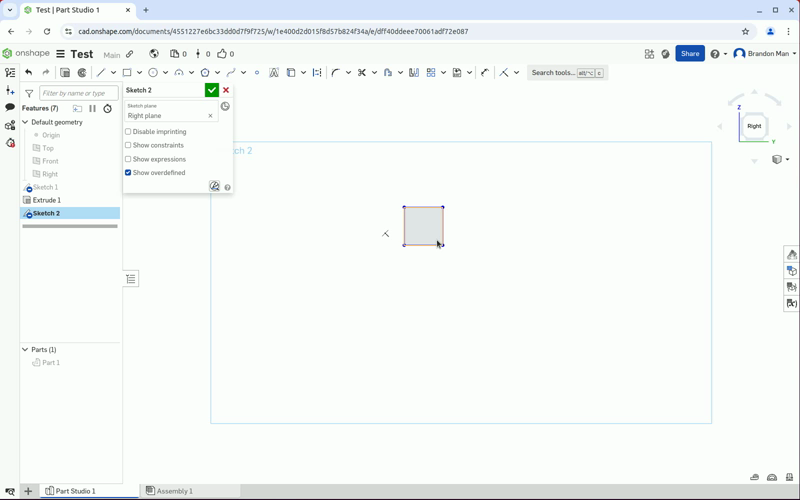
scroll(6)
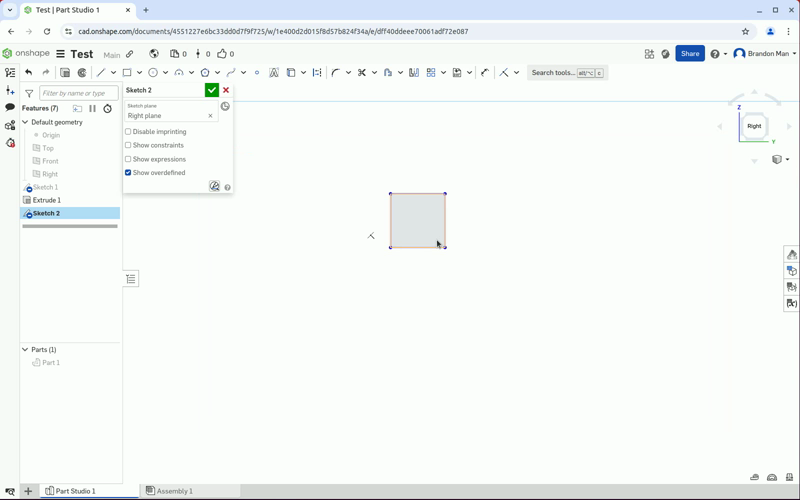
scroll(6)
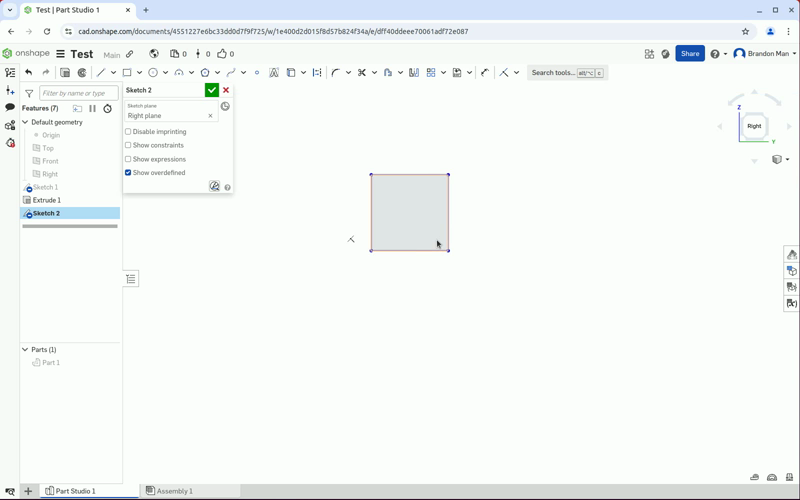
scroll(6)
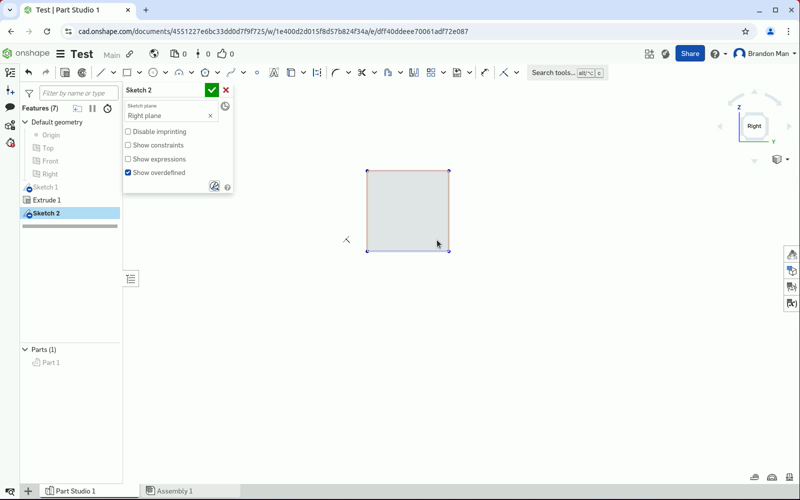
scroll(6)
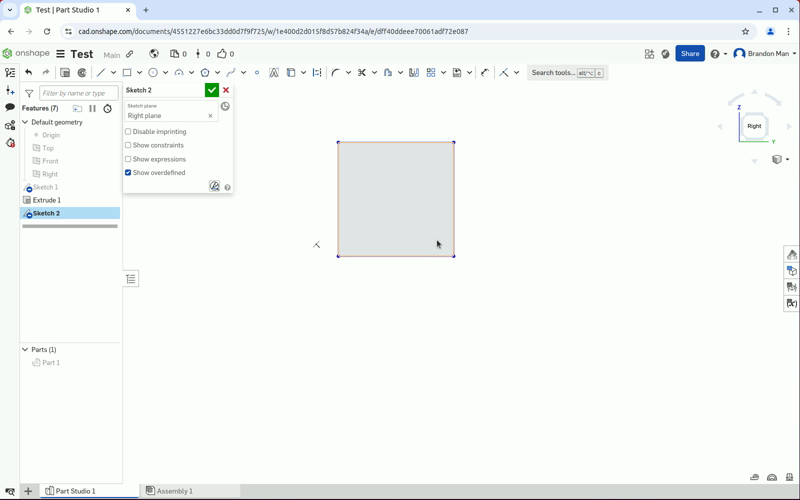
scroll(6)
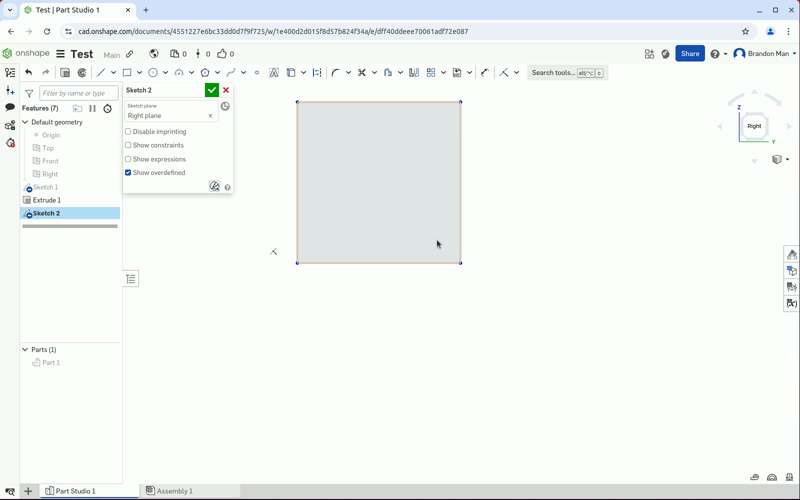
scroll(6)
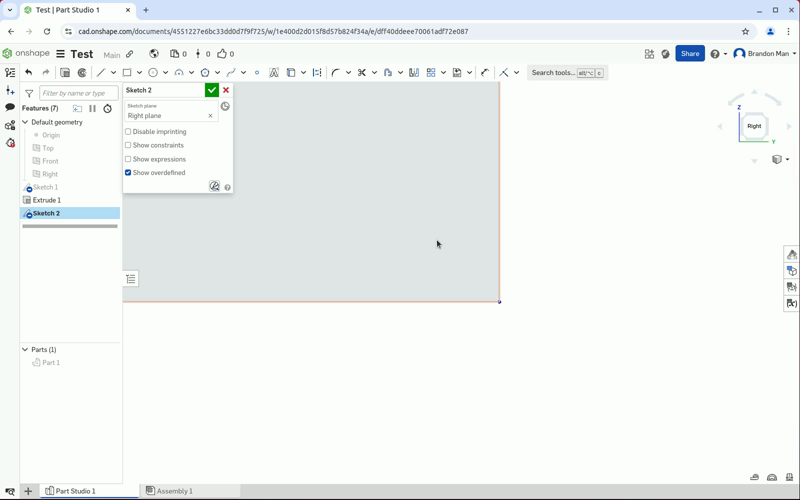
click(437, 239)
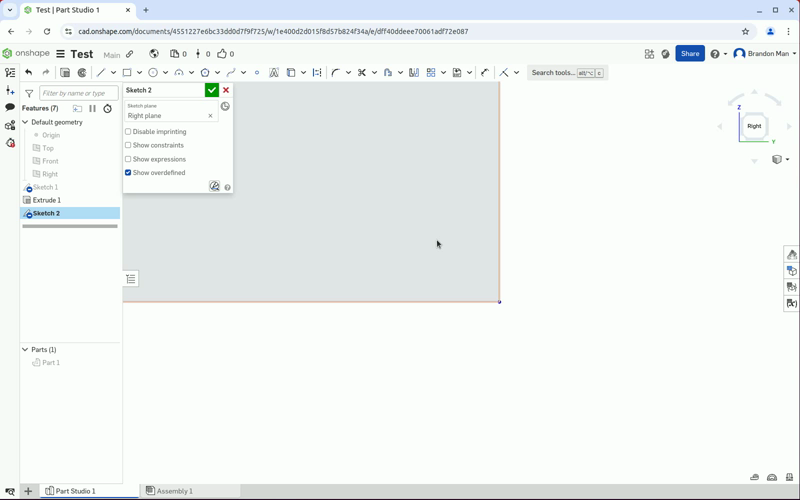
scroll(-6)
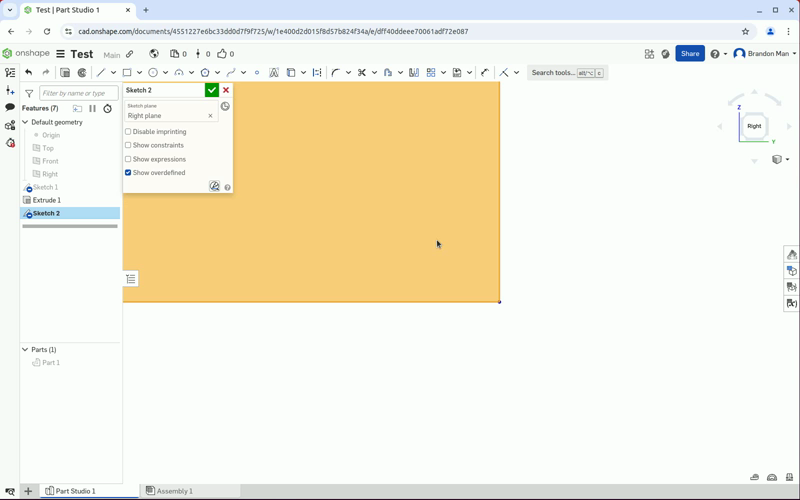
scroll(-6)
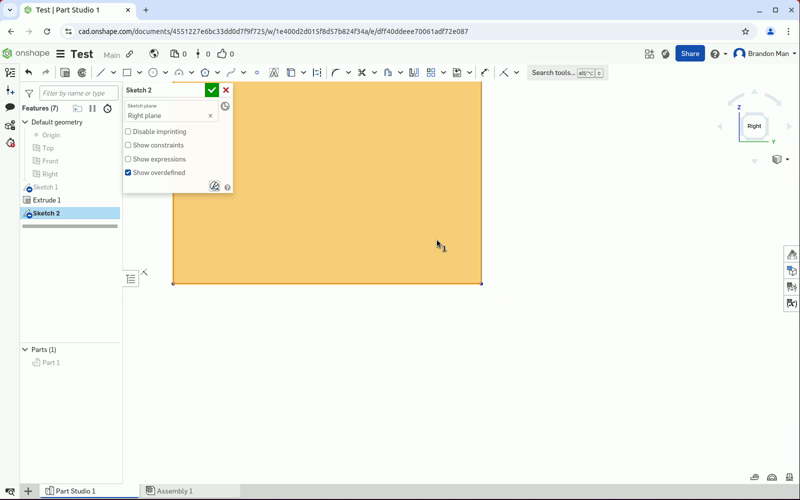
scroll(-6)
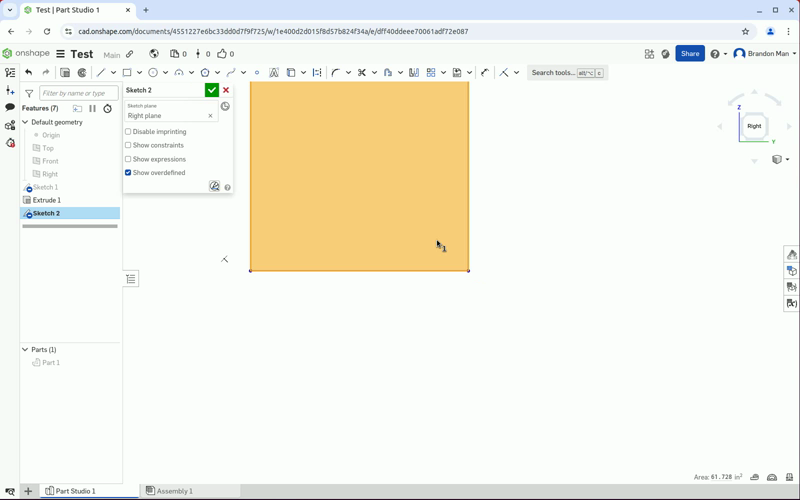
scroll(-6)
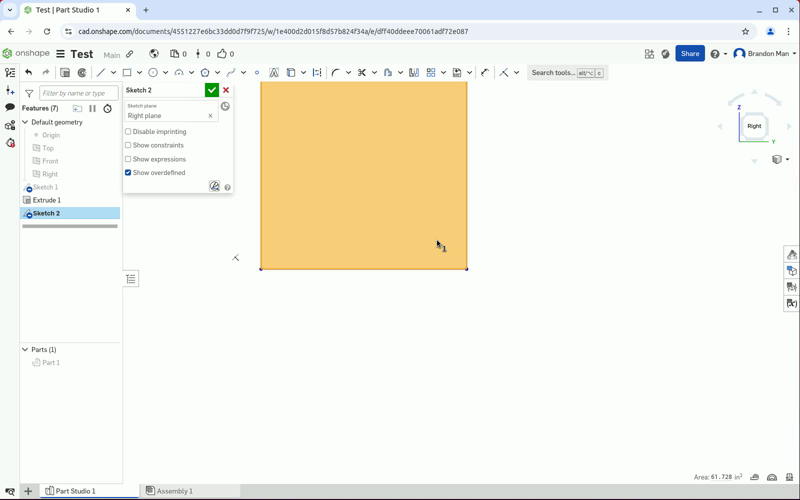
scroll(-6)
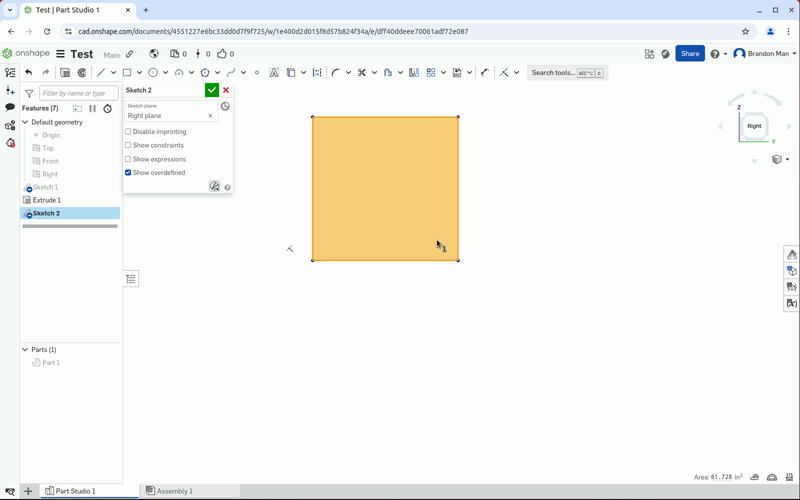
scroll(-6)
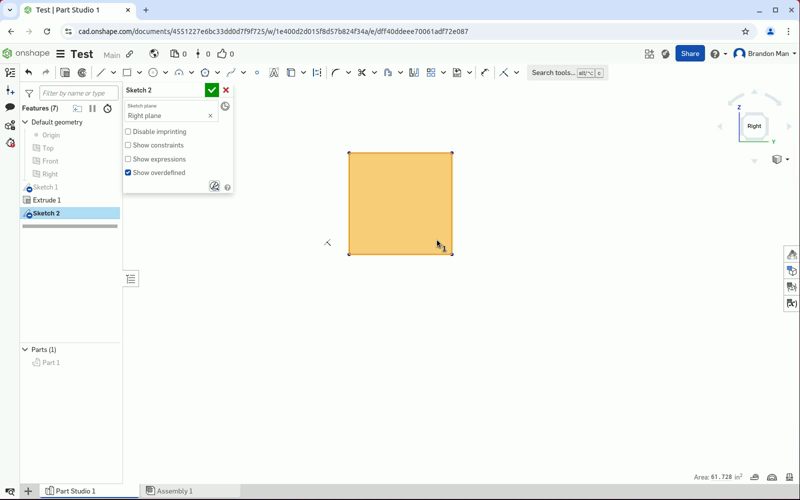
scroll(-6)
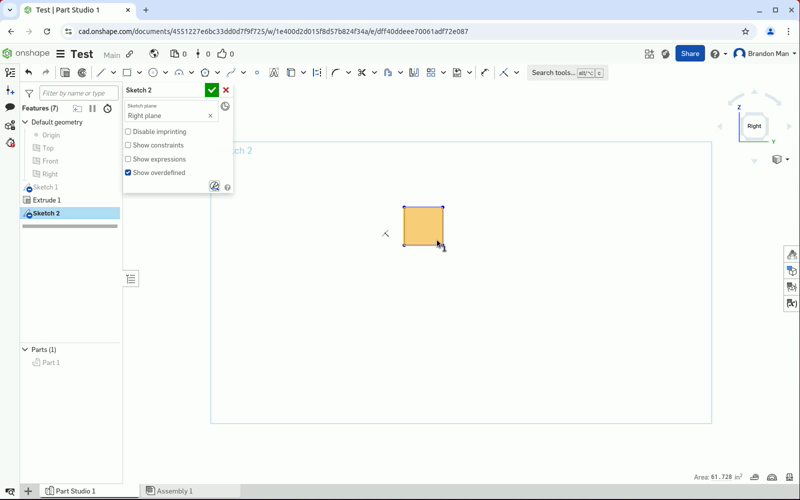
mouse_move(73, 352)
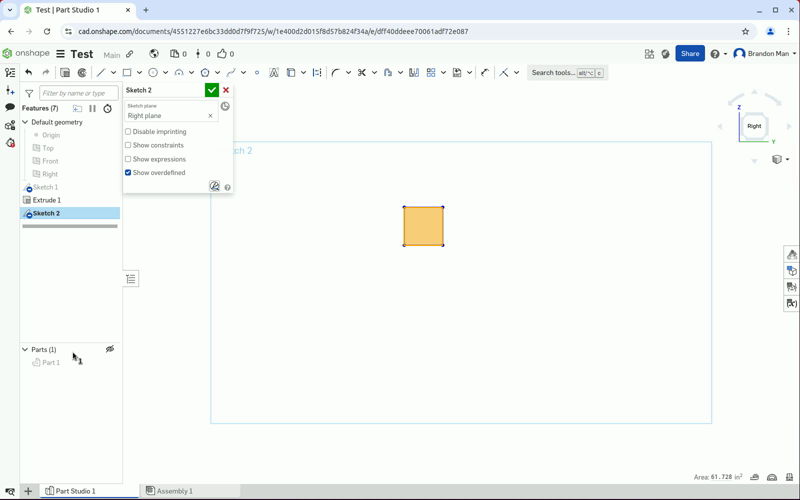
key(shift+y)
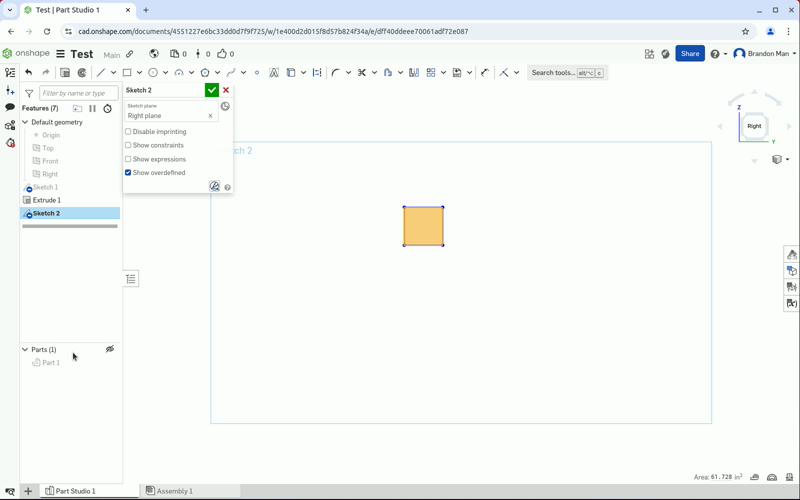
key(shift+e)
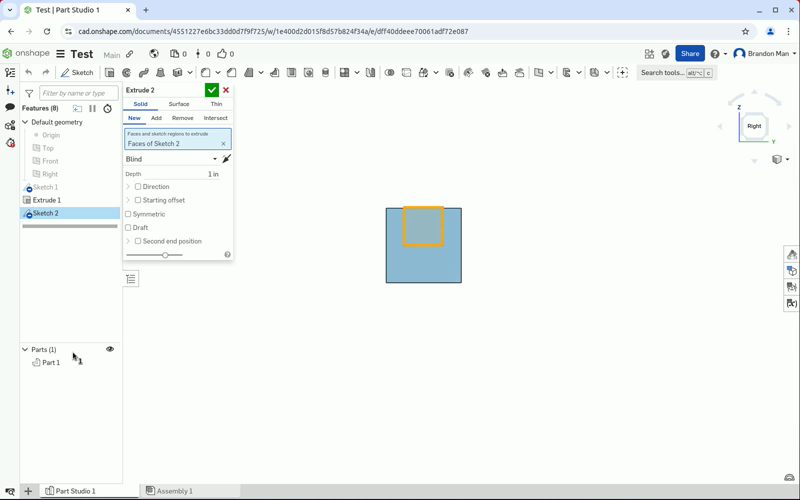
mouse_move(143, 106)
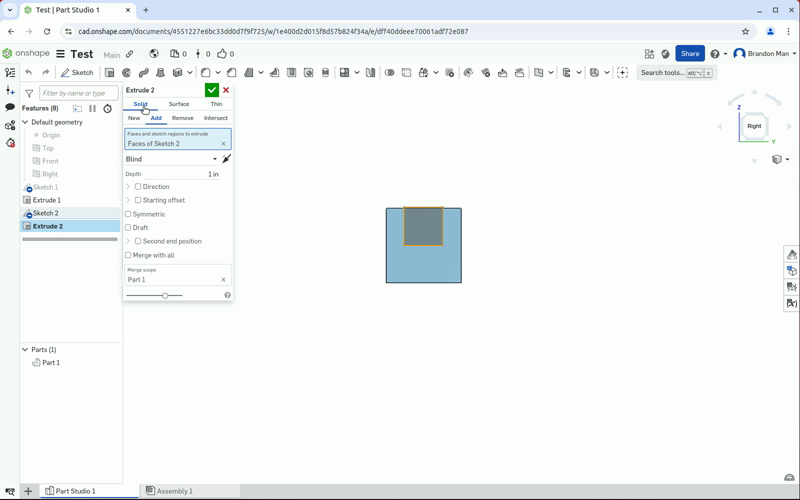
click(143, 106)
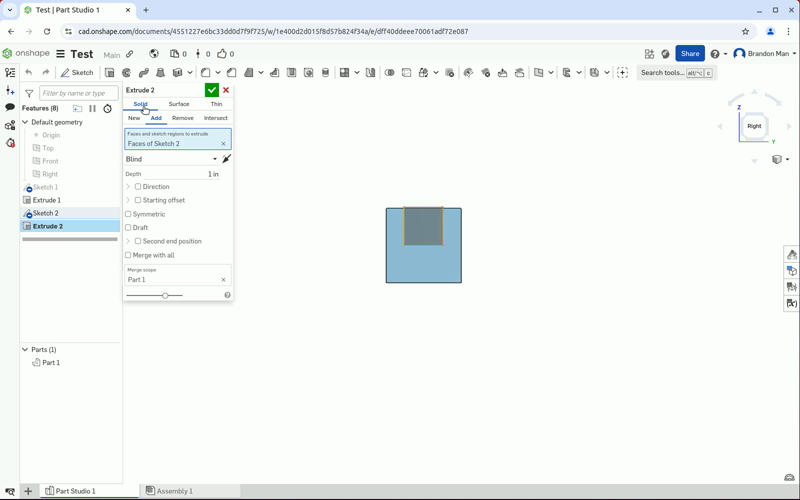
mouse_move(186, 120)
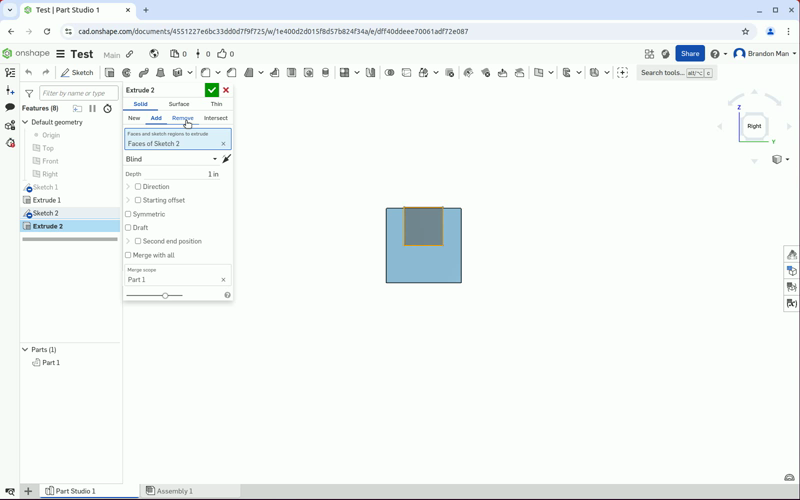
click(186, 120)
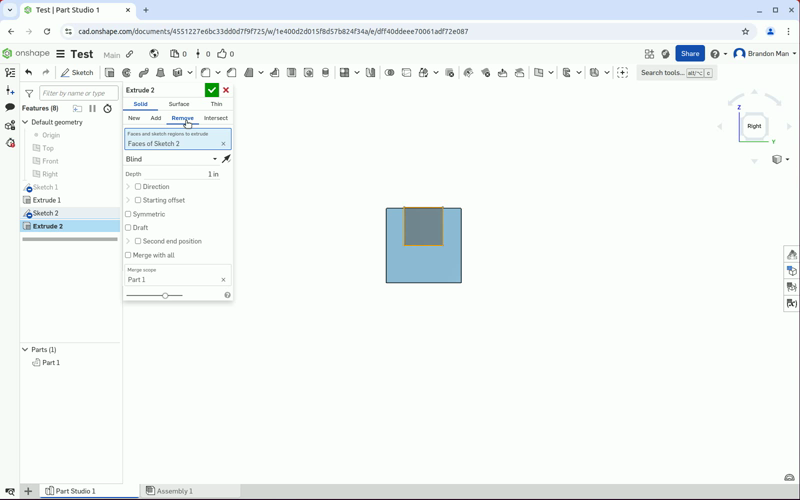
key(tab, 4)
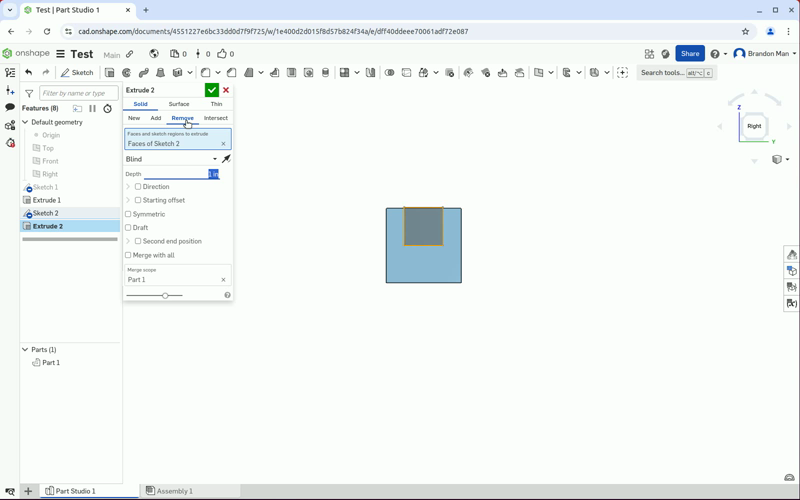
text(-23.108)
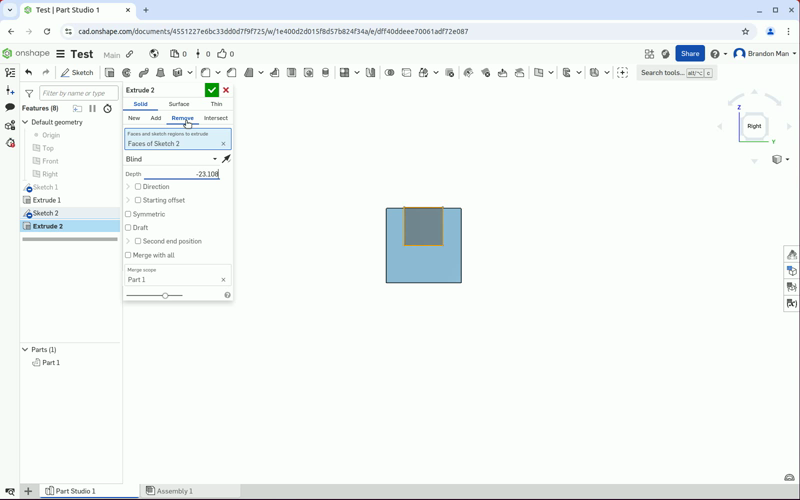
key(tab, 6)
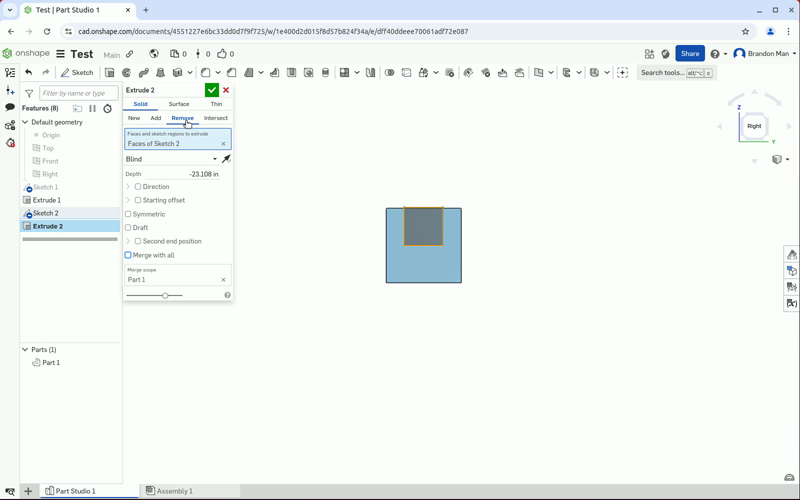
key(space)
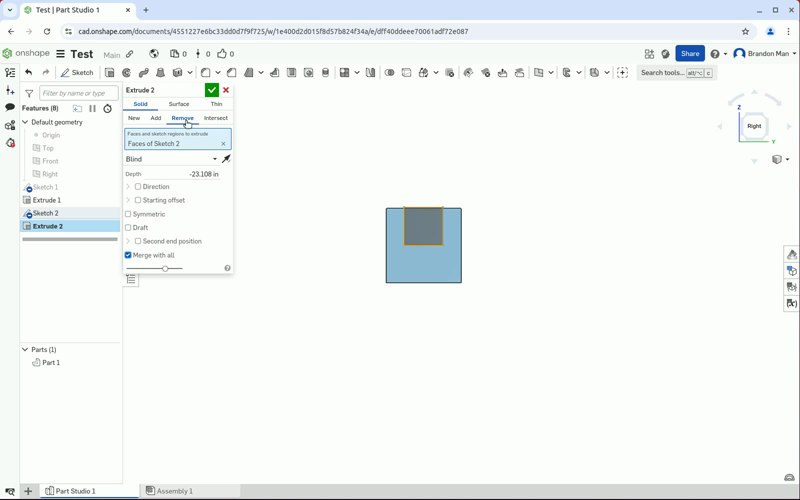
key(enter)
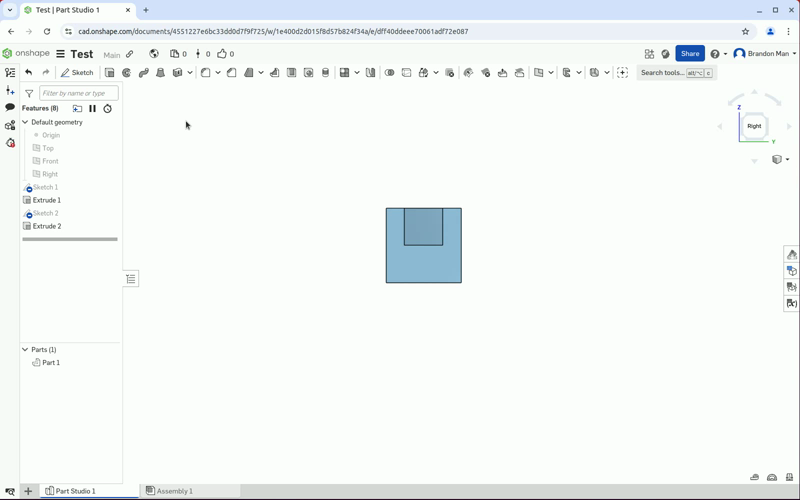
key(shift+h)
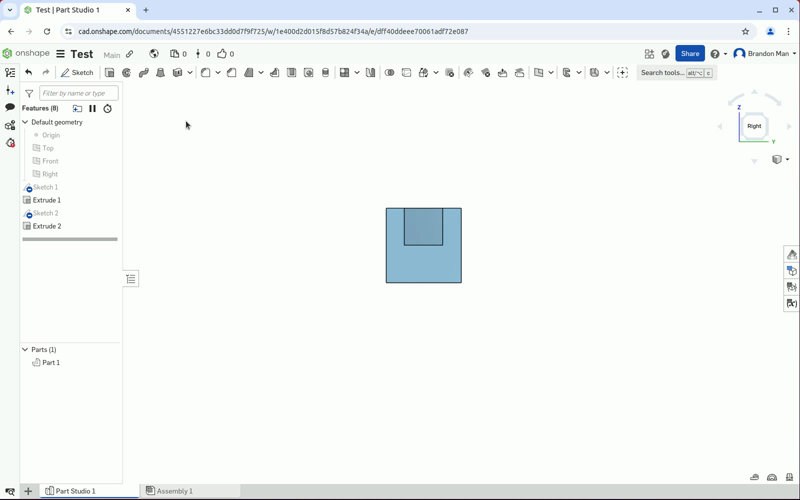
key(shift+h)
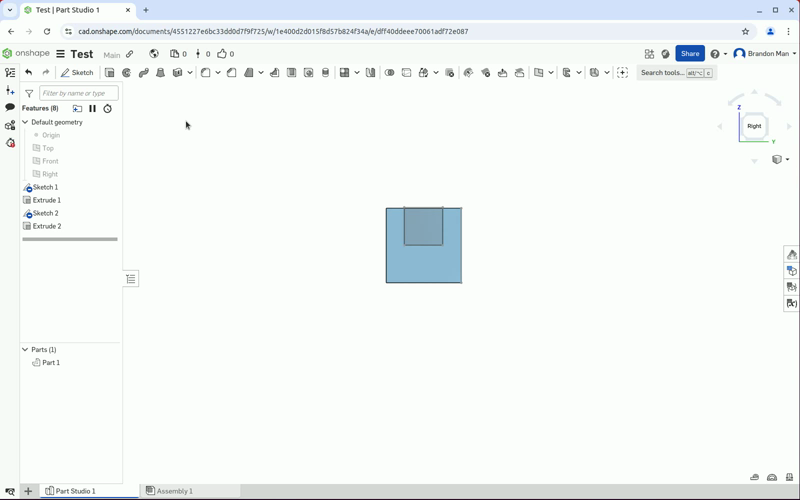
key(shift+7)
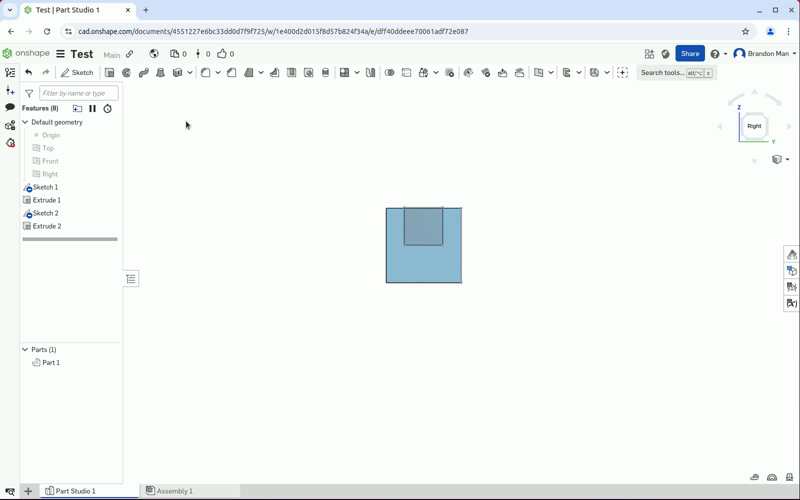
key(right, 2)
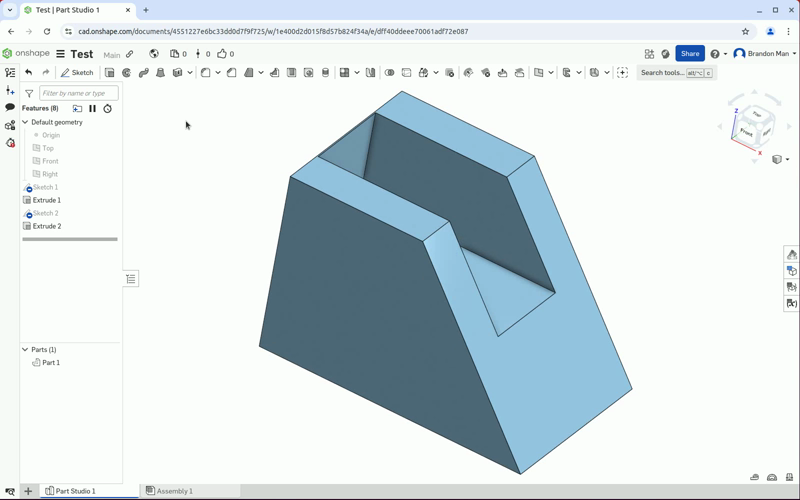
key(down, 2)
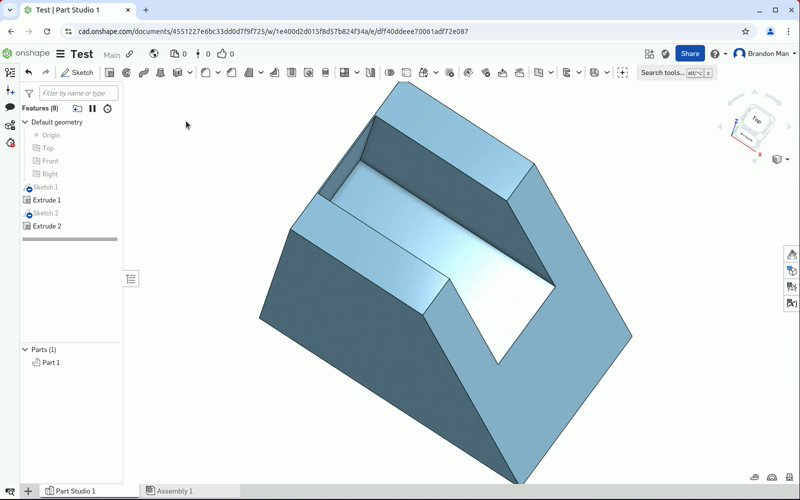
key(up, 2)
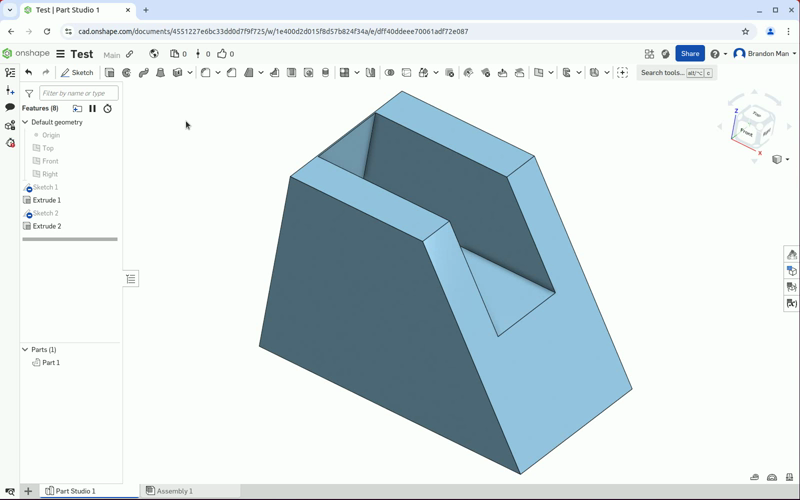
key(left, 2)
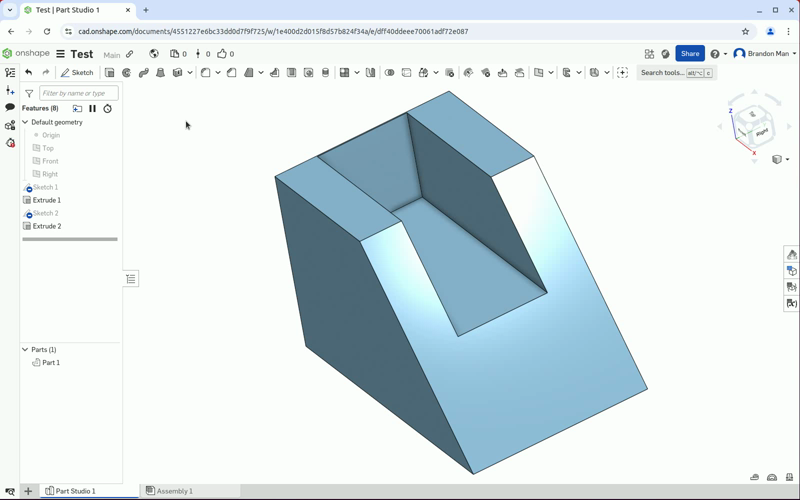
mouse_move(73, 189)
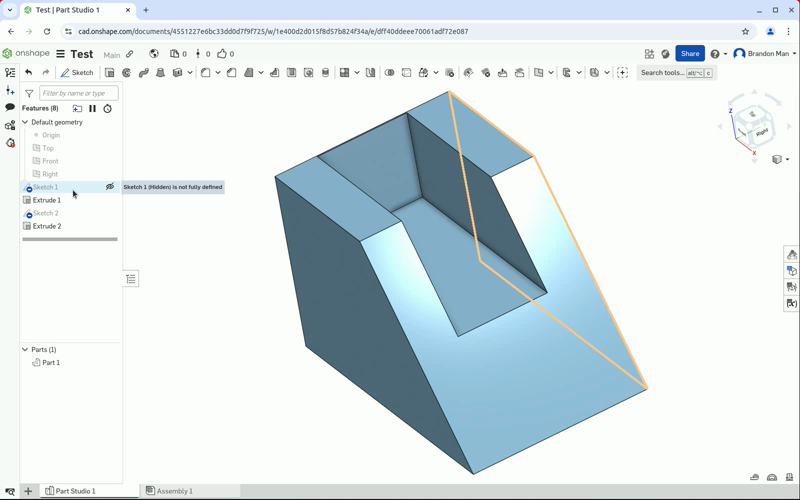
click(73, 189)